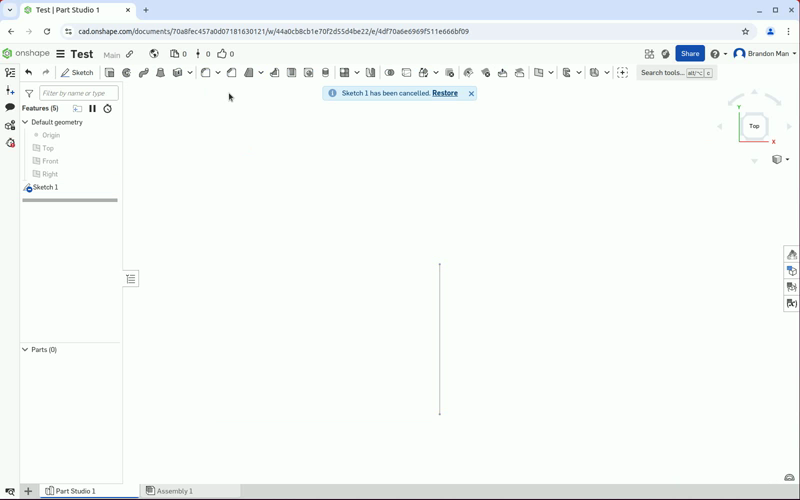
key(shift+h)
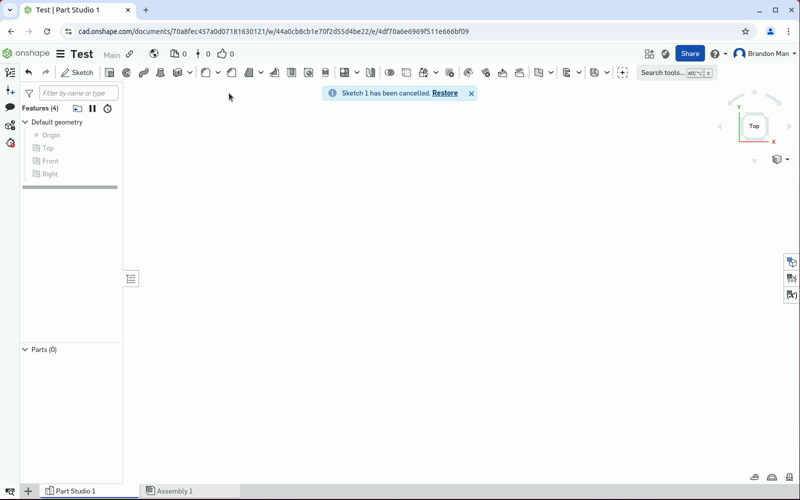
mouse_move(73, 352)
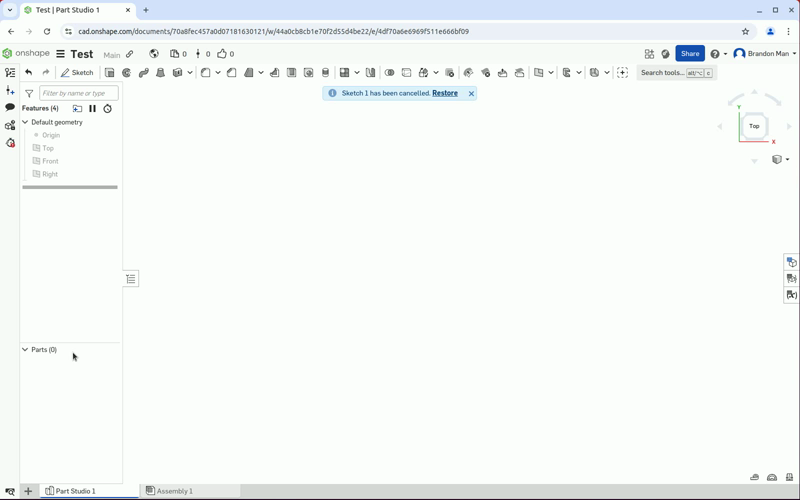
key(y)
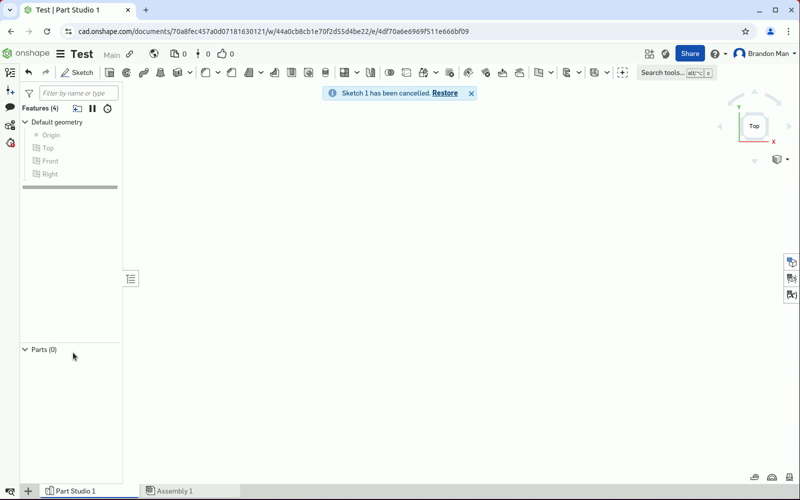
key(shift+p)
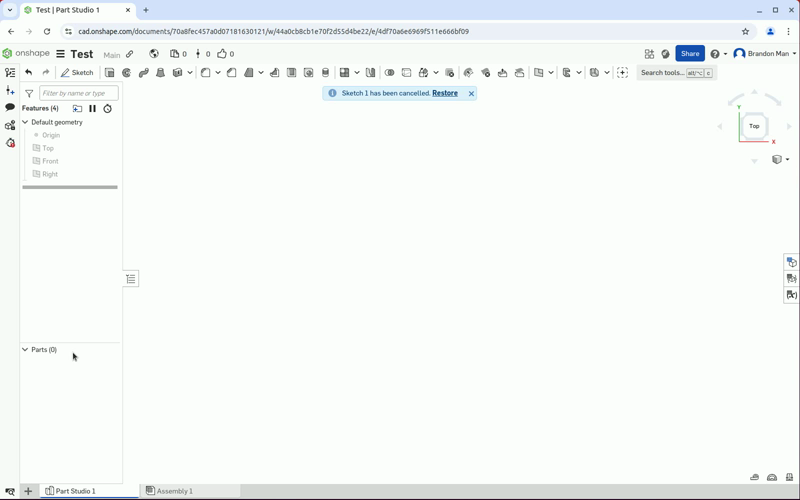
key(space)
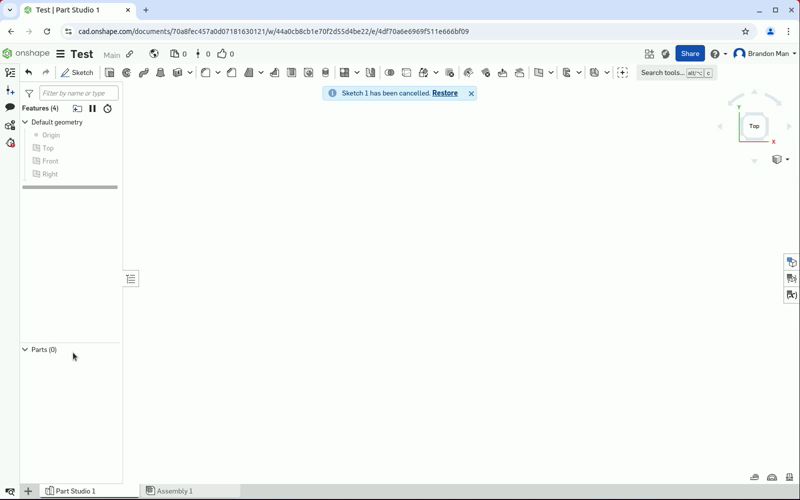
key_down(shift)
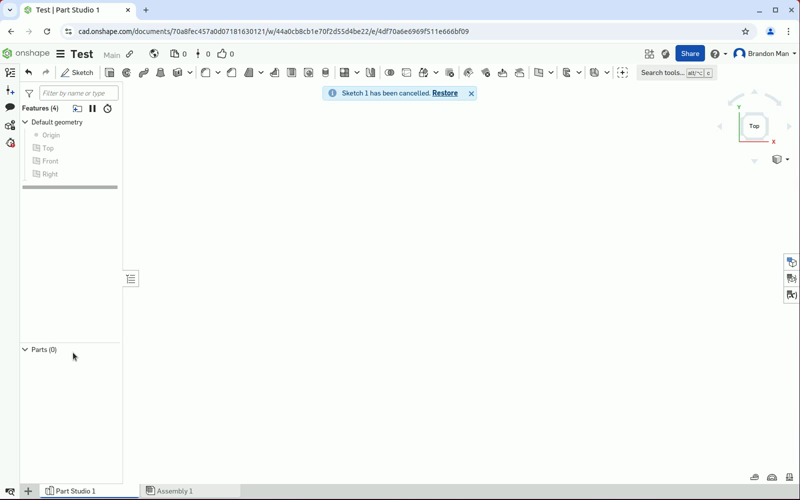
key(up)
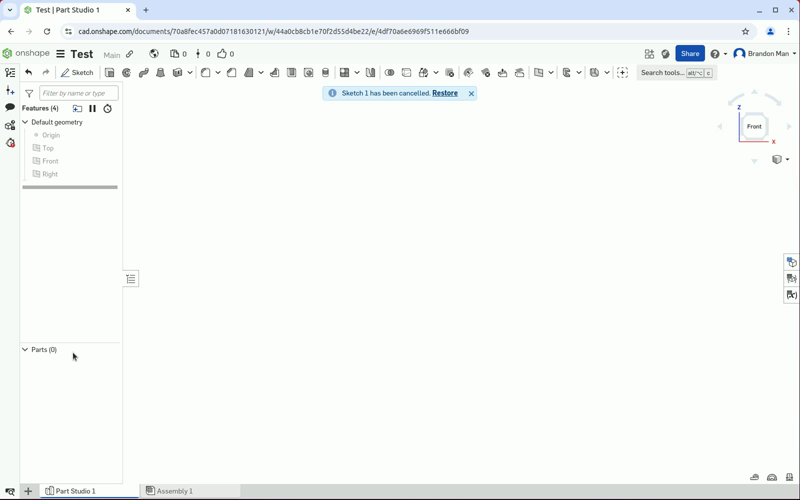
key_up(shift)
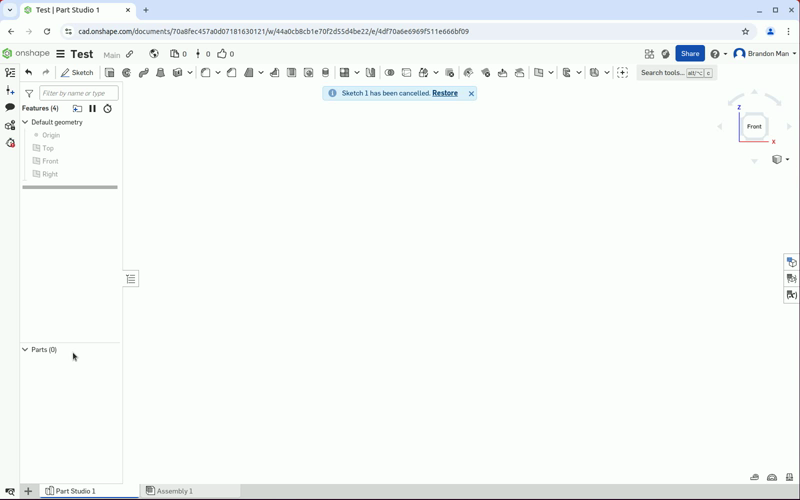
mouse_move(73, 352)
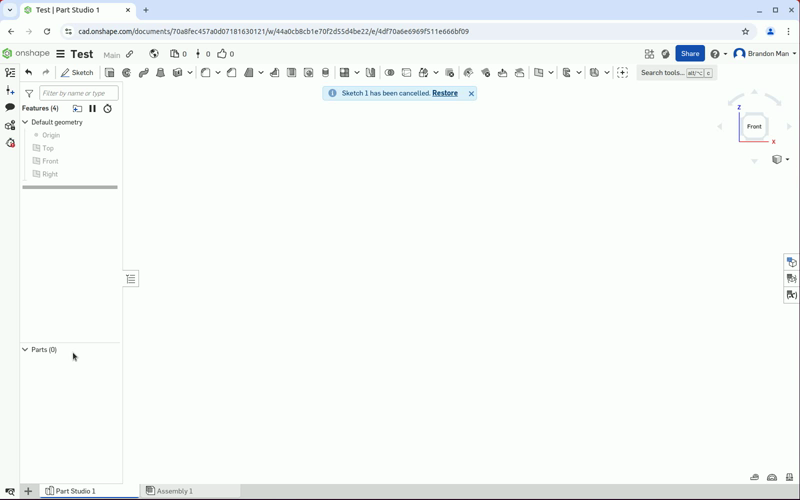
key(shift+y)
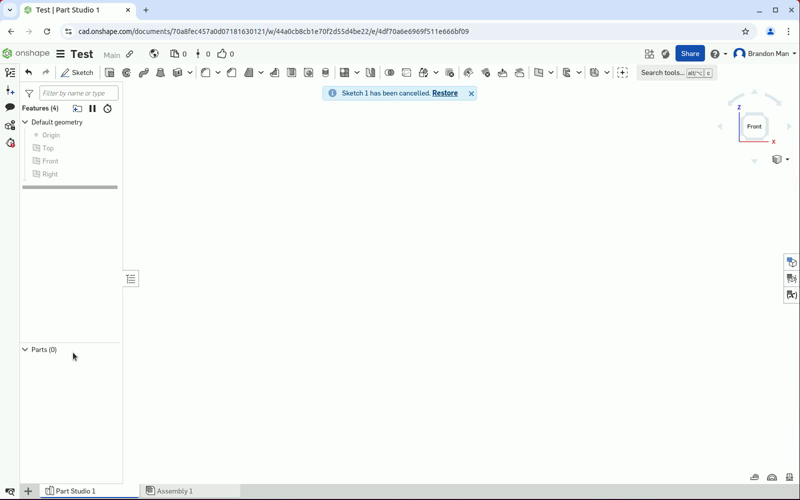
key(shift+s)
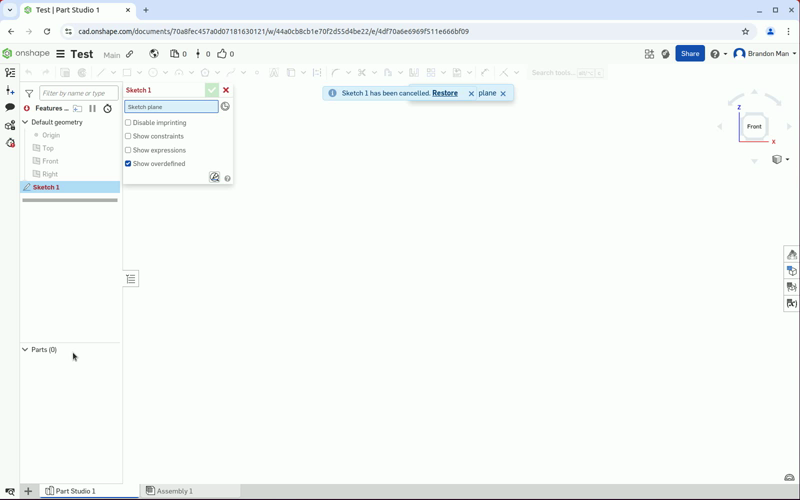
mouse_move(73, 163)
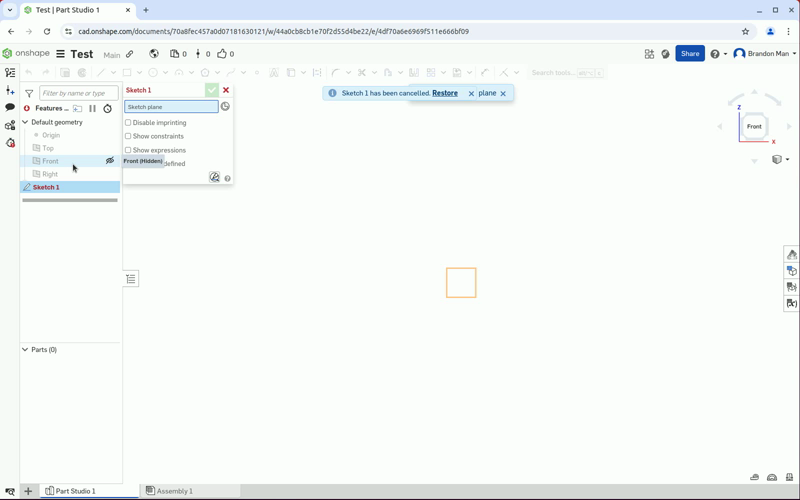
click(73, 163)
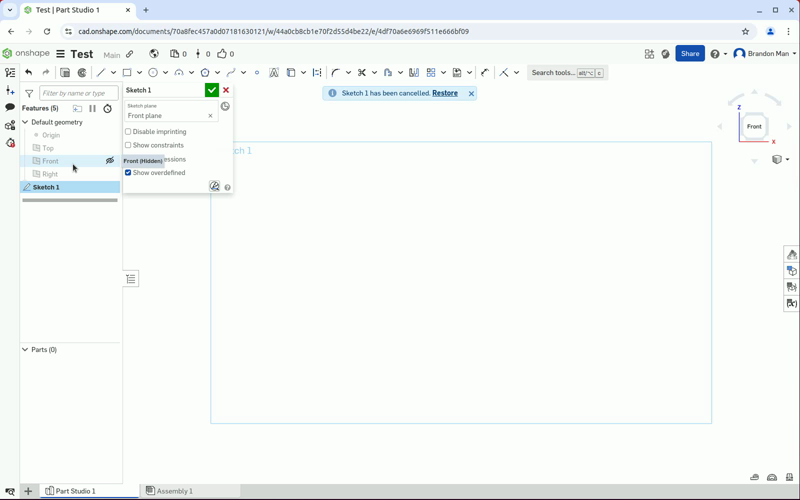
mouse_move(73, 352)
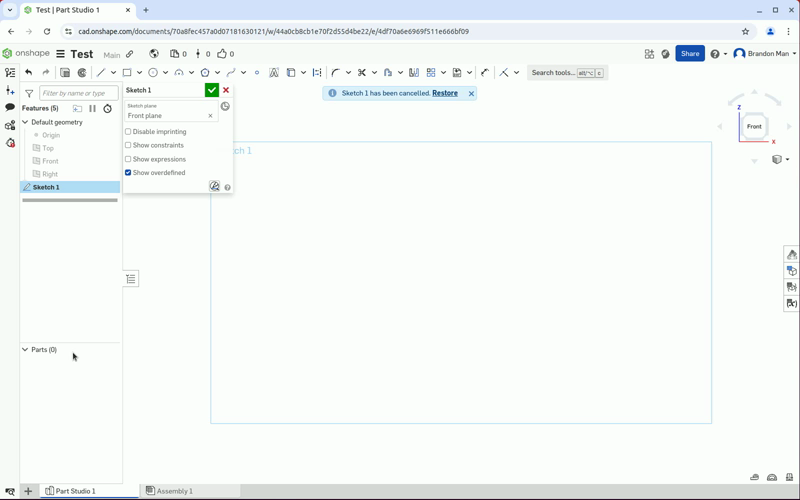
key(y)
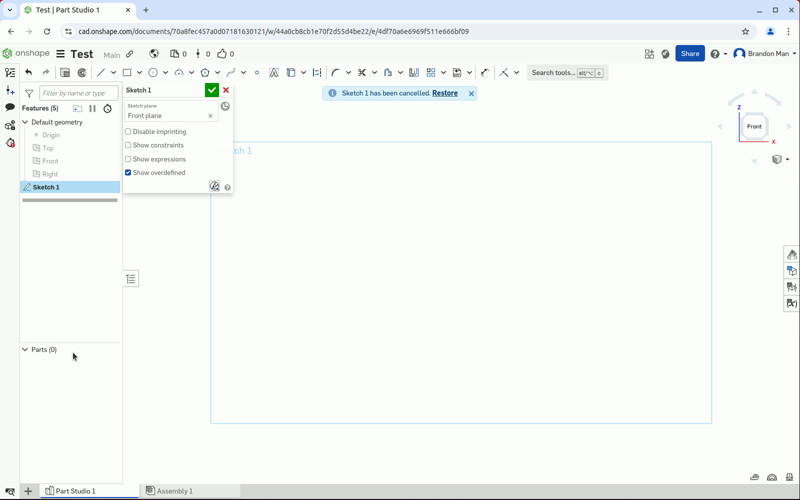
key(l)
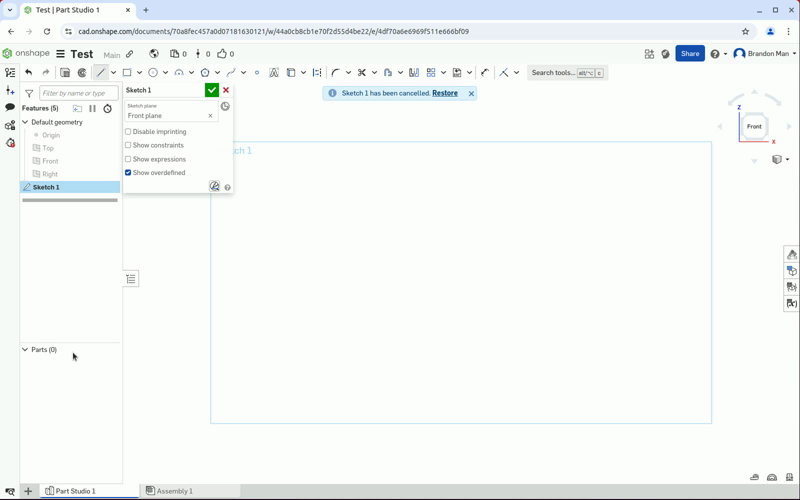
key_down(shift)
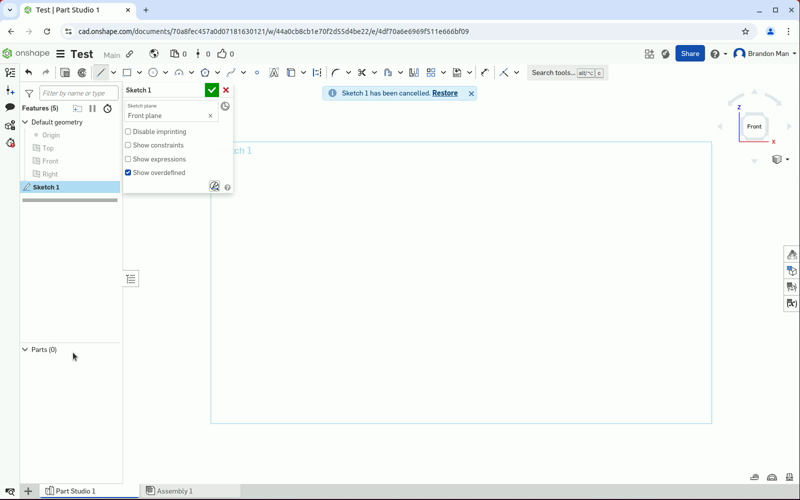
mouse_move(460, 282)
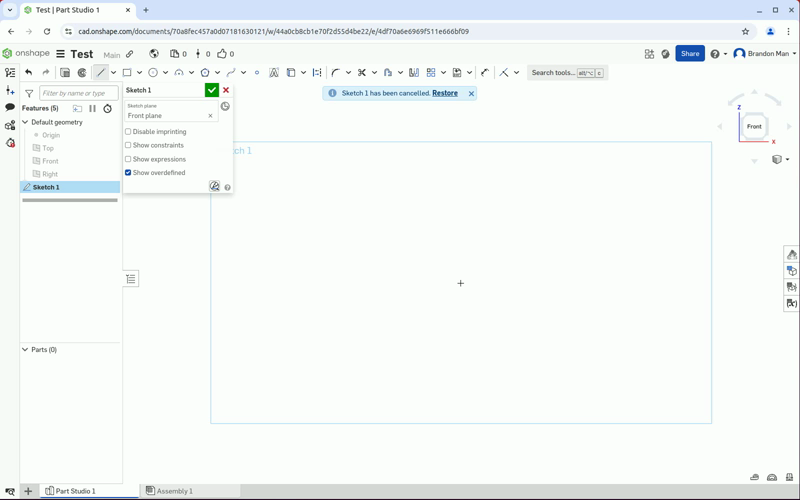
click(460, 282)
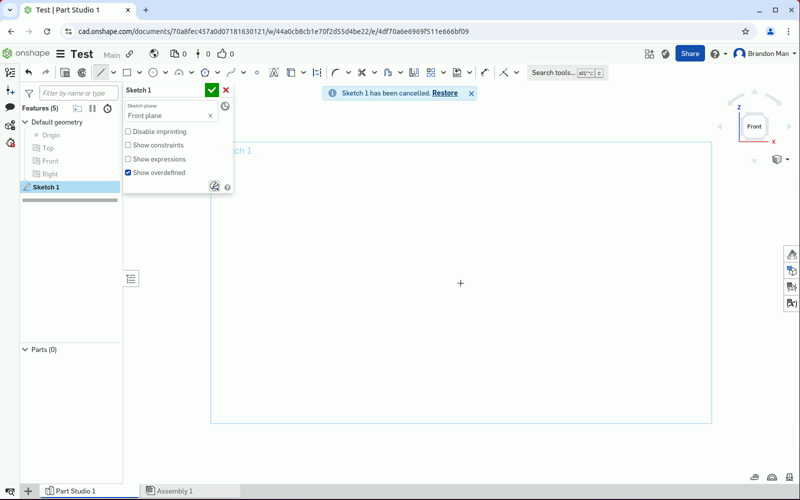
key_up(shift)
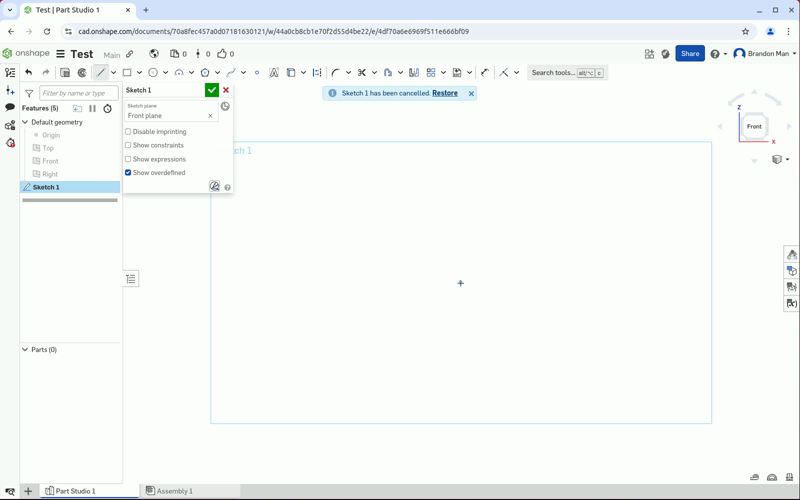
key_down(shift)
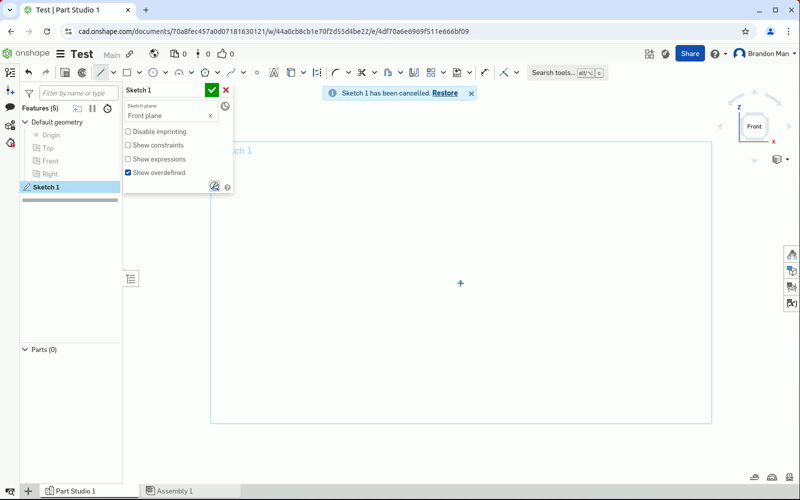
mouse_move(573, 282)
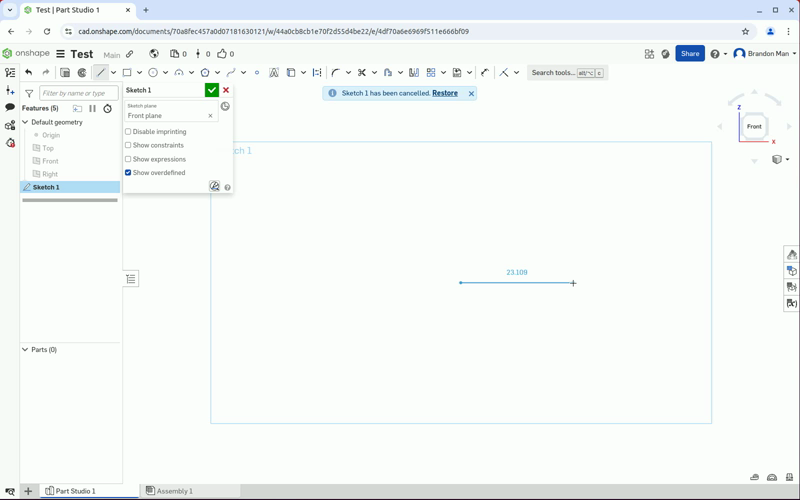
click(573, 282)
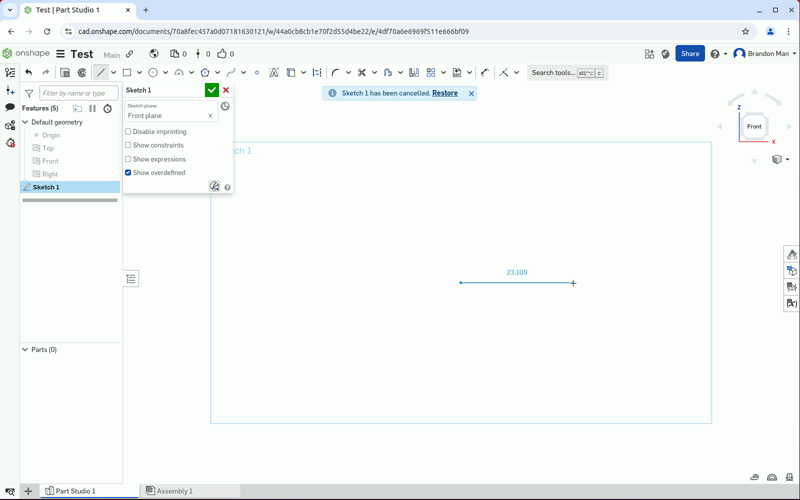
key_up(shift)
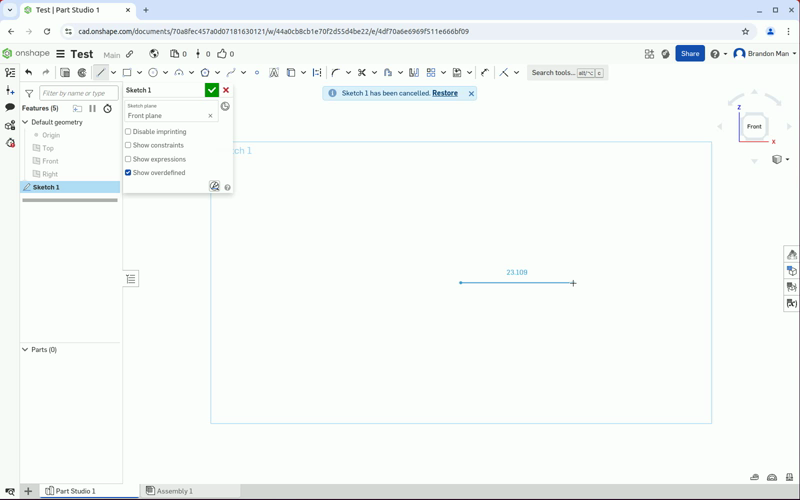
key_down(shift)
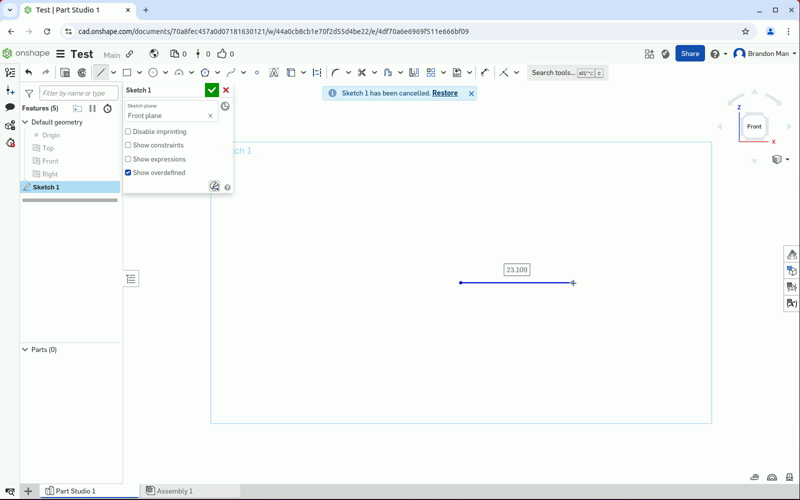
mouse_move(589, 282)
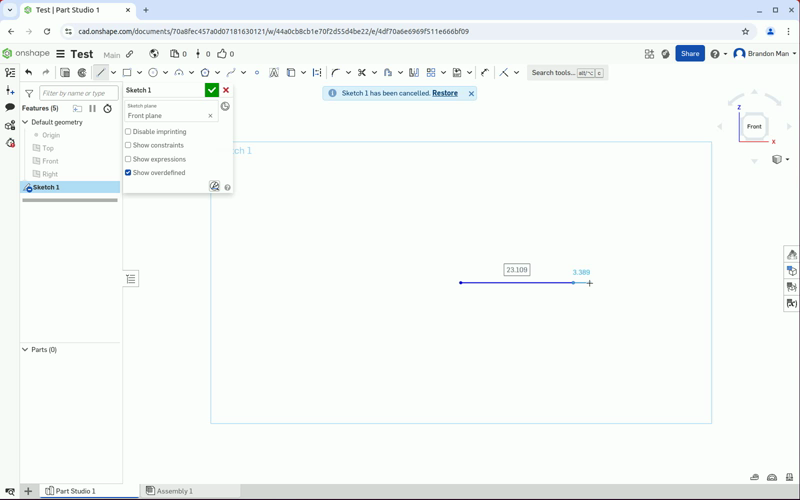
mouse_move(573, 264)
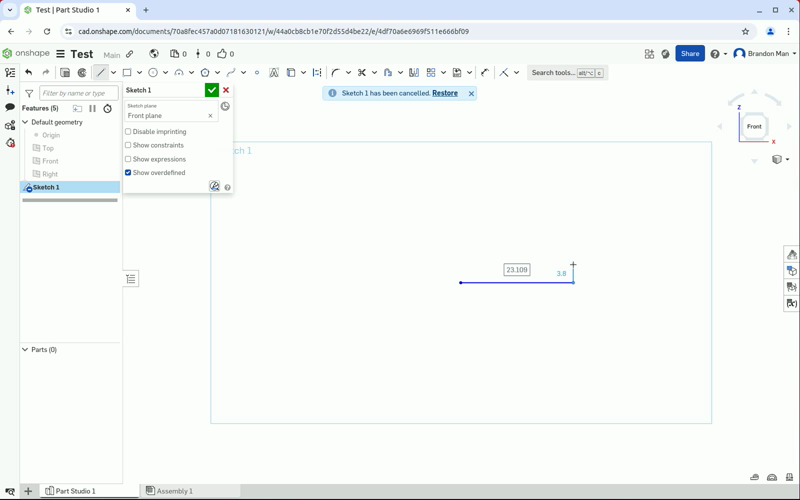
click(573, 264)
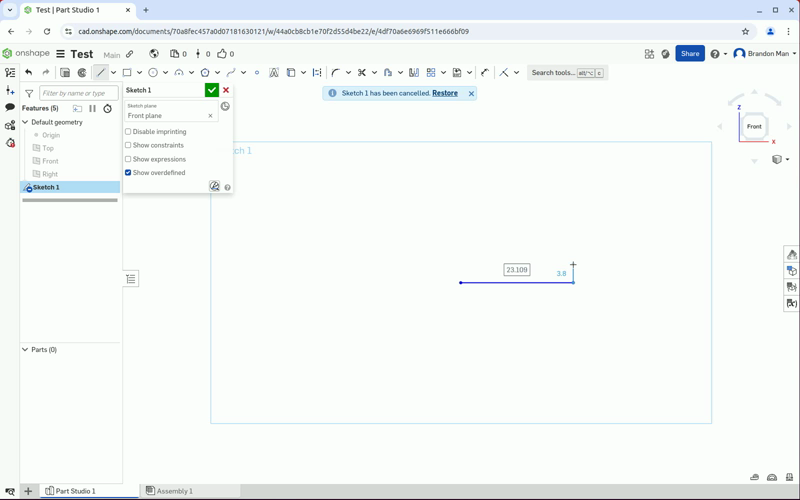
key_up(shift)
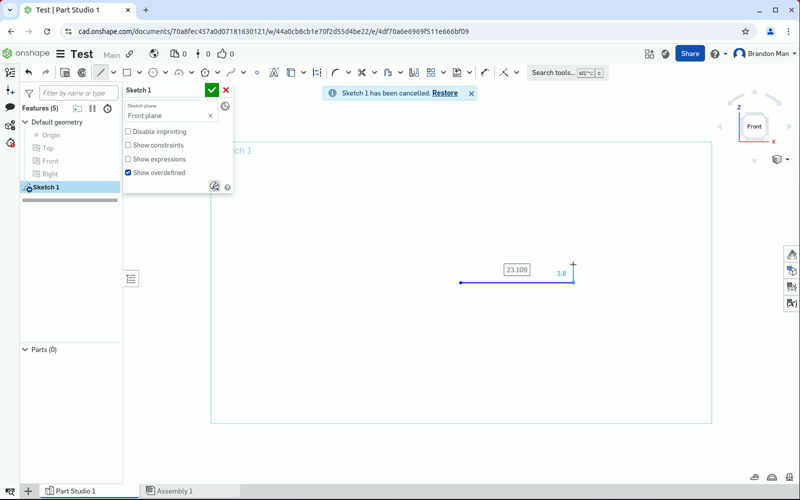
key_down(shift)
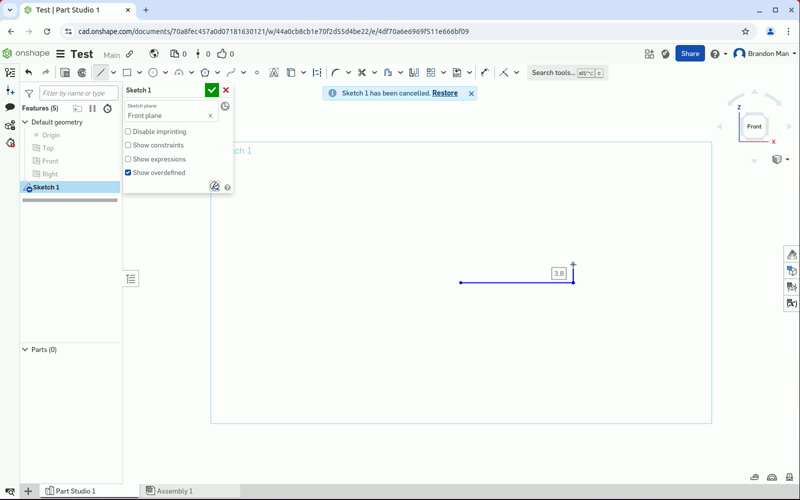
mouse_move(460, 208)
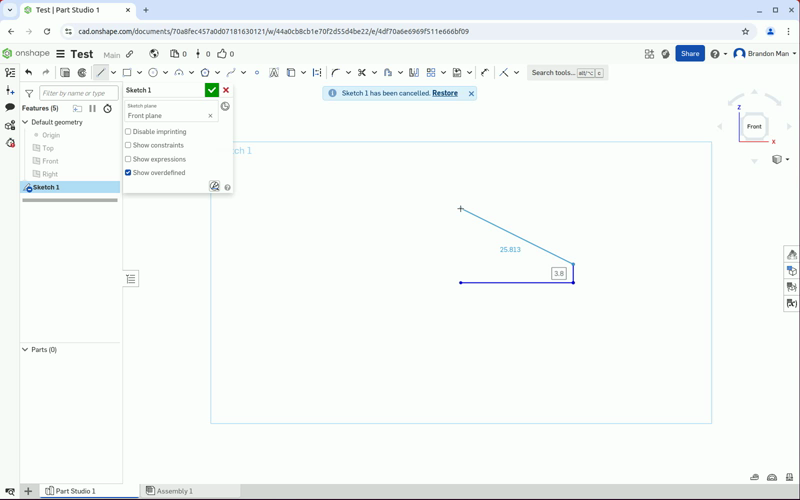
click(460, 208)
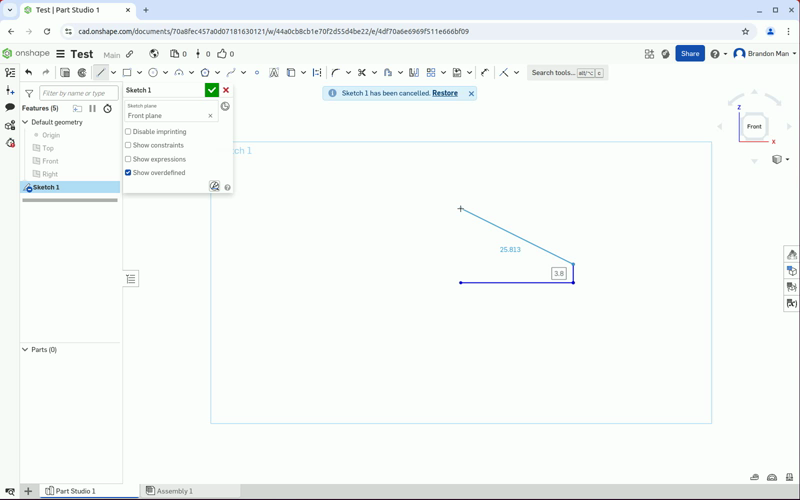
key_up(shift)
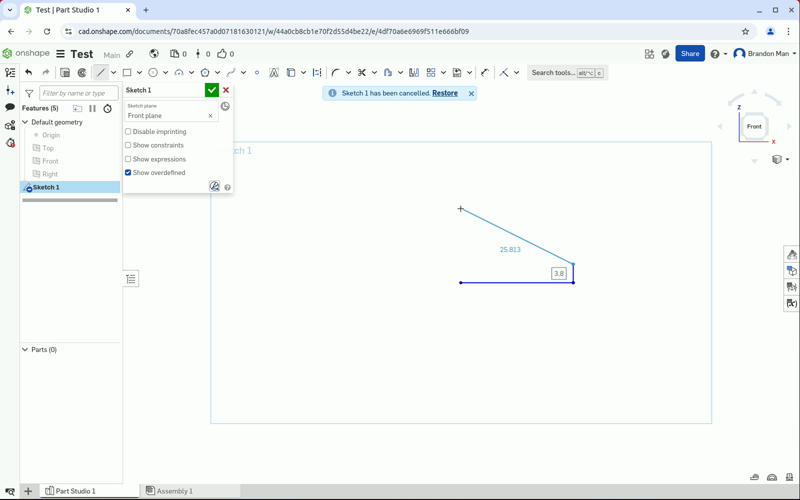
key_down(shift)
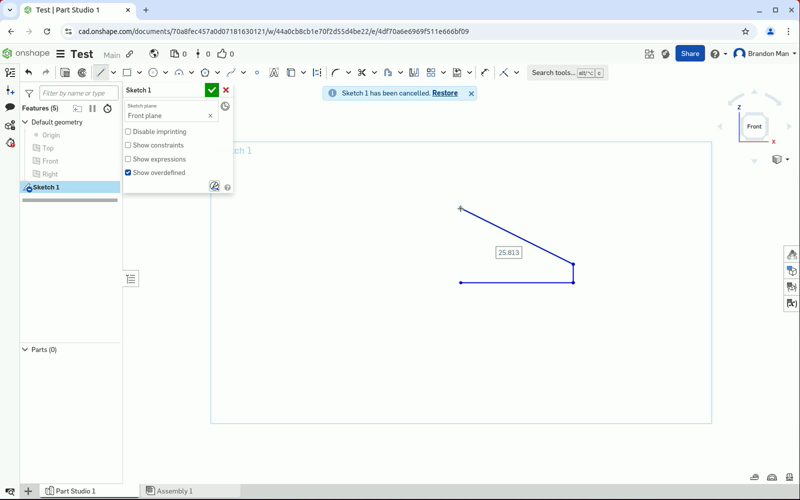
mouse_move(460, 282)
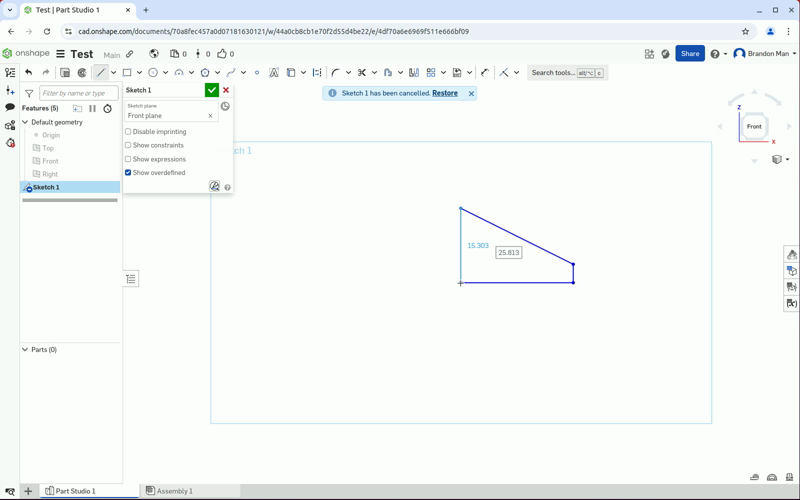
key_up(shift)
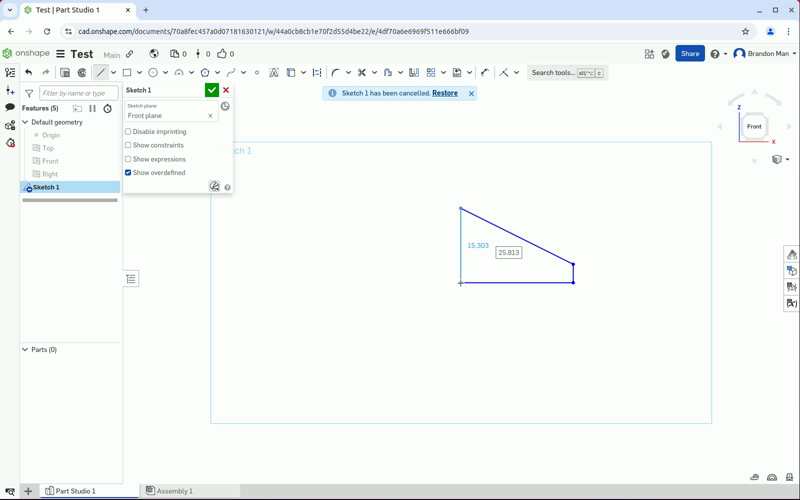
click(460, 282)
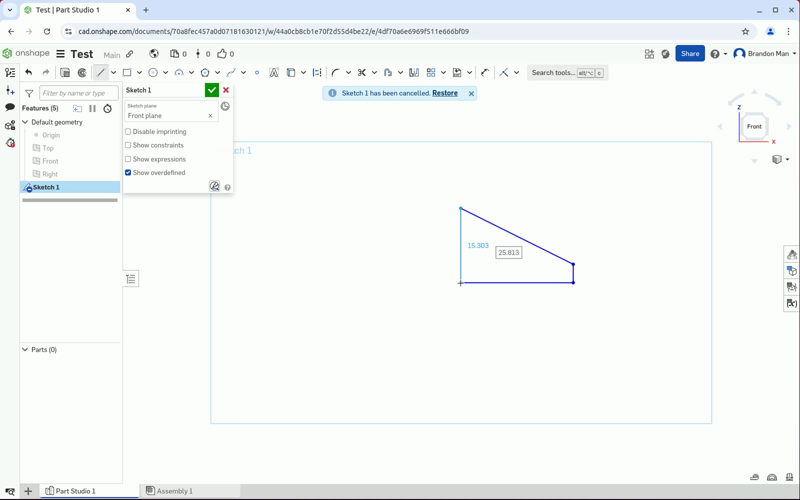
key(esc)
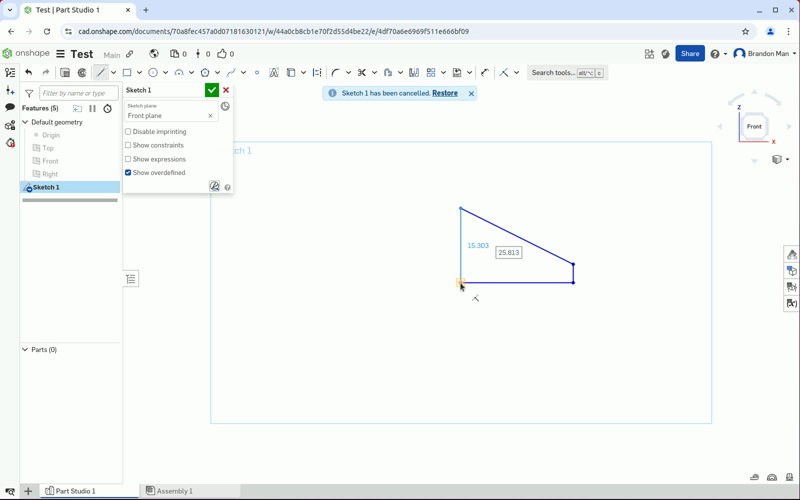
mouse_move(491, 235)
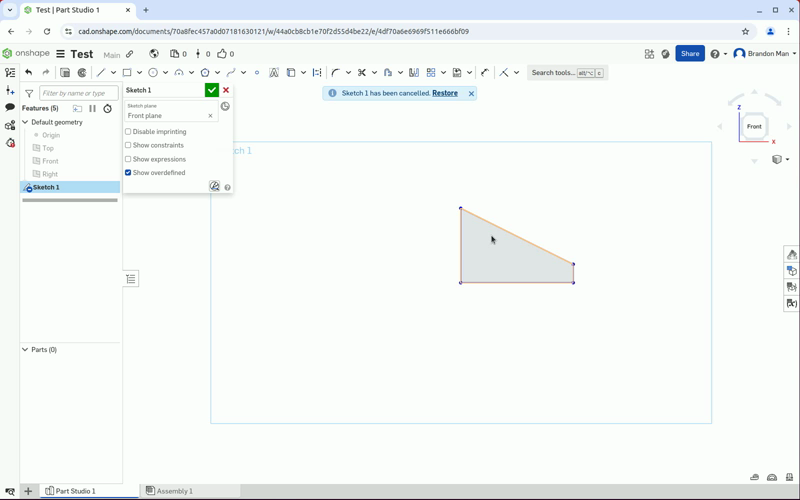
click(491, 235)
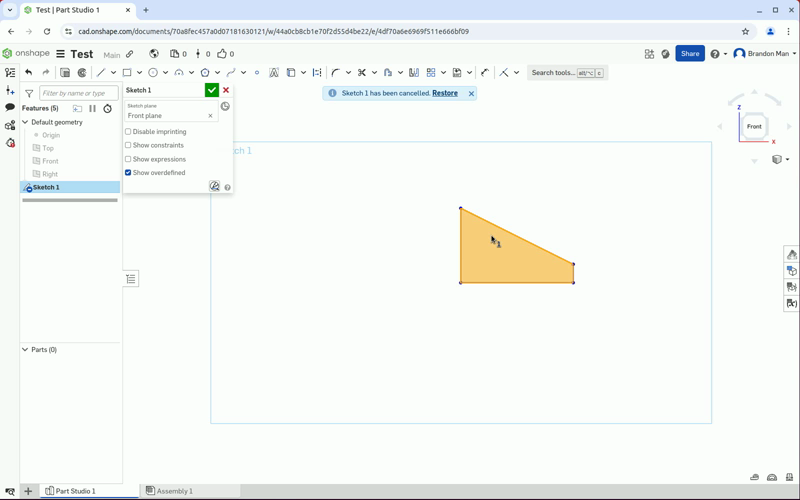
mouse_move(73, 352)
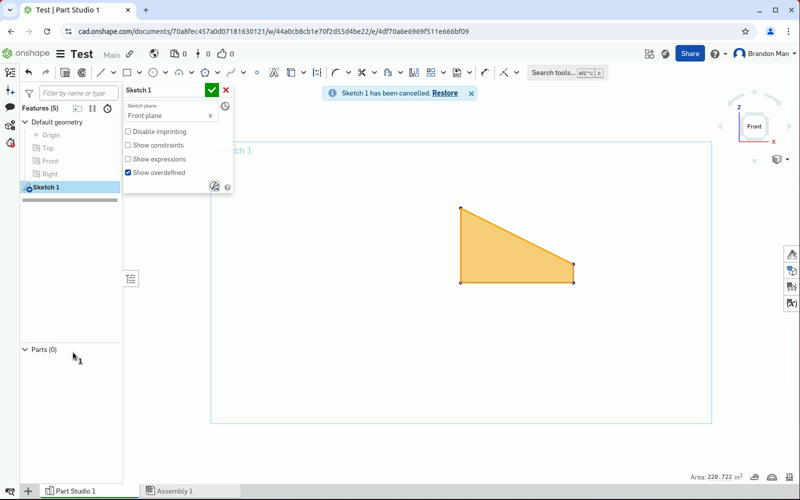
key(shift+y)
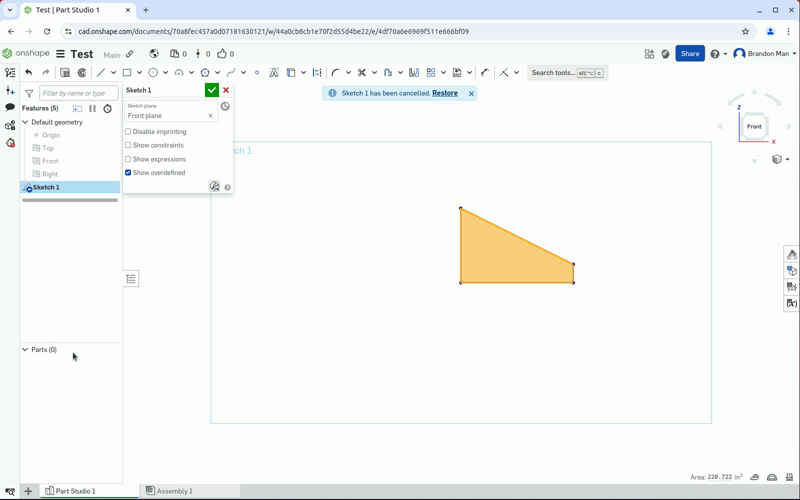
key(shift+e)
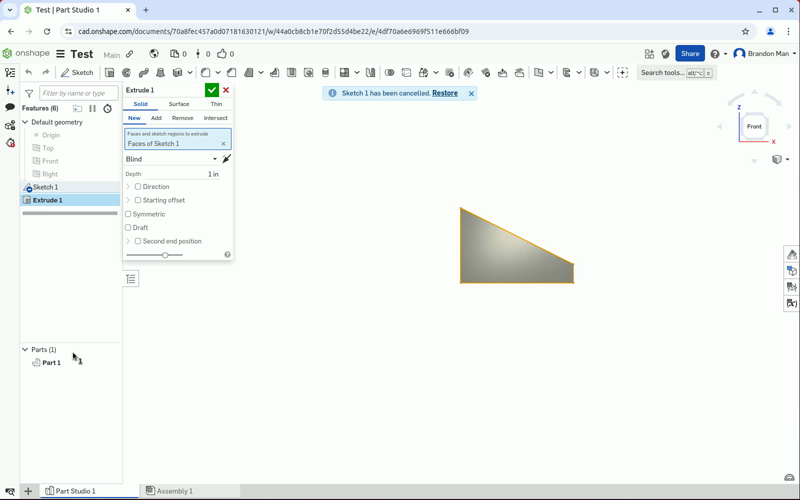
mouse_move(143, 106)
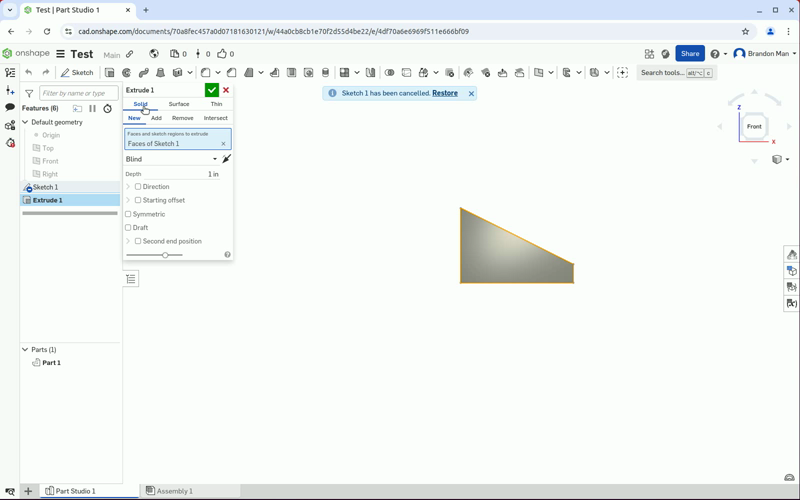
click(143, 106)
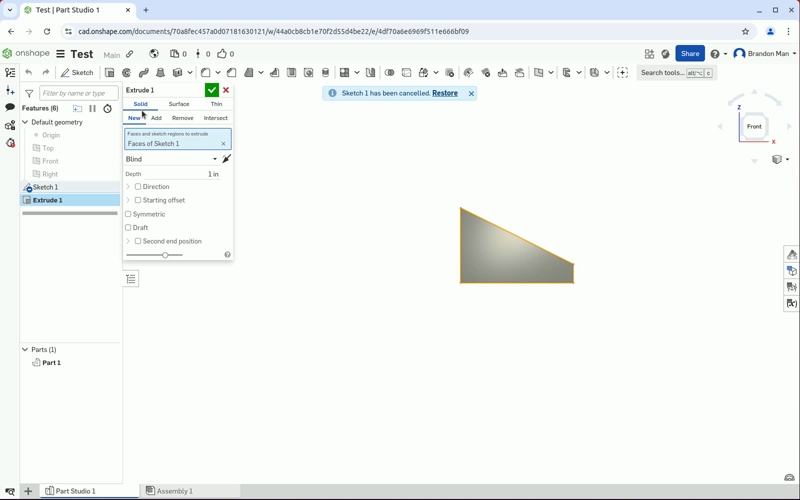
mouse_move(137, 120)
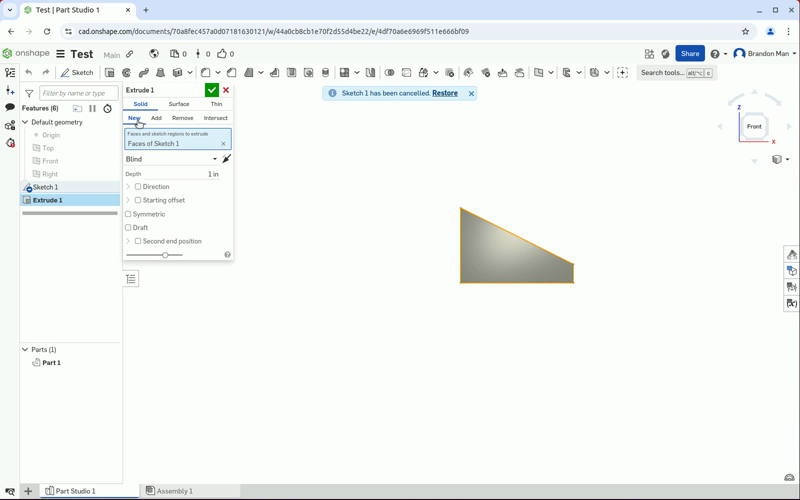
click(137, 120)
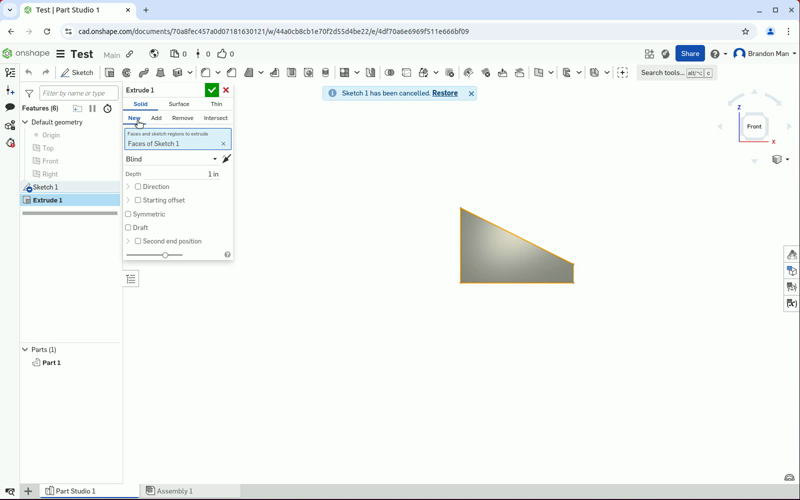
key(tab, 4)
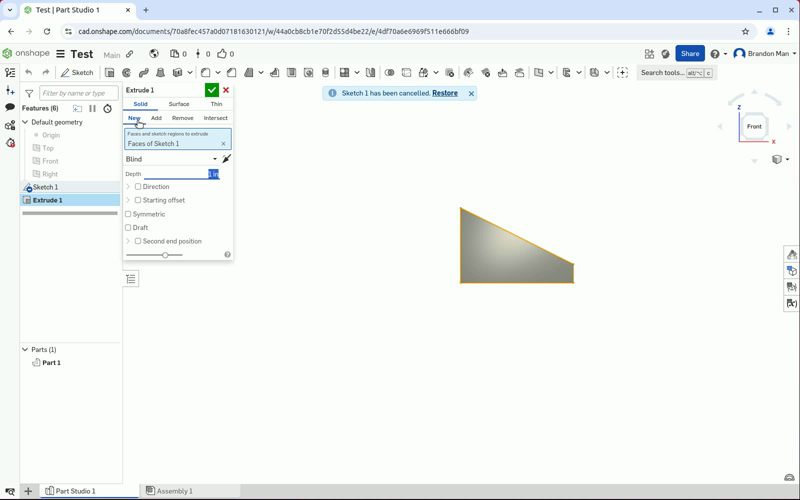
text(15.406)
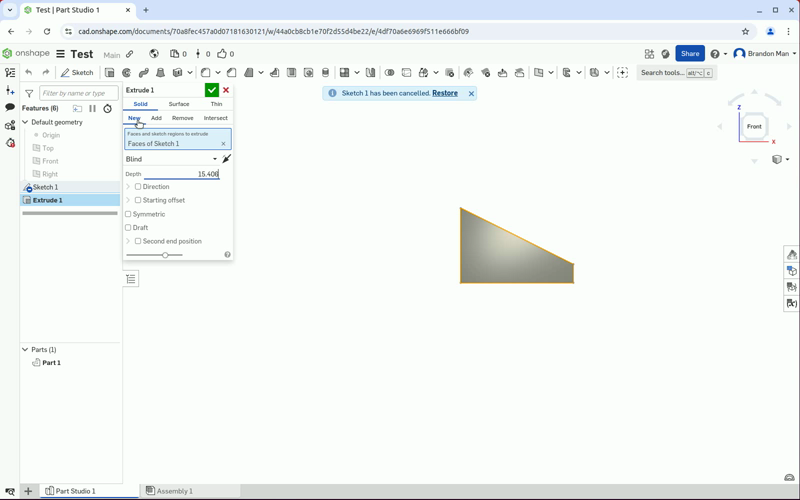
key(tab, 3)
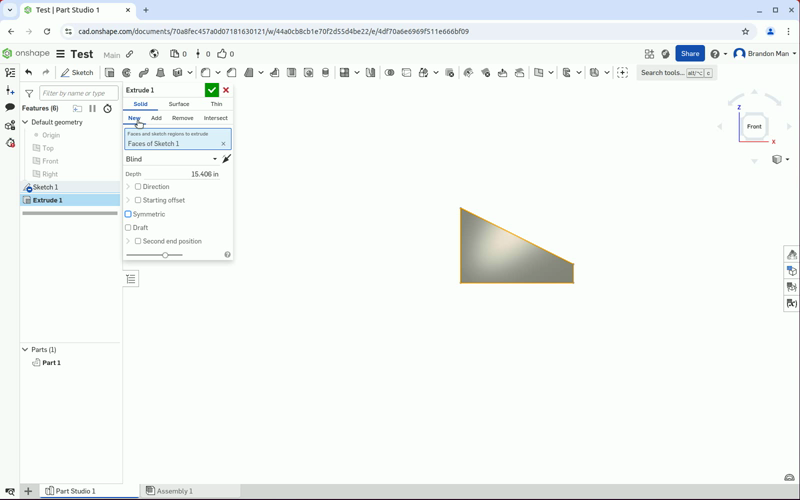
key(space)
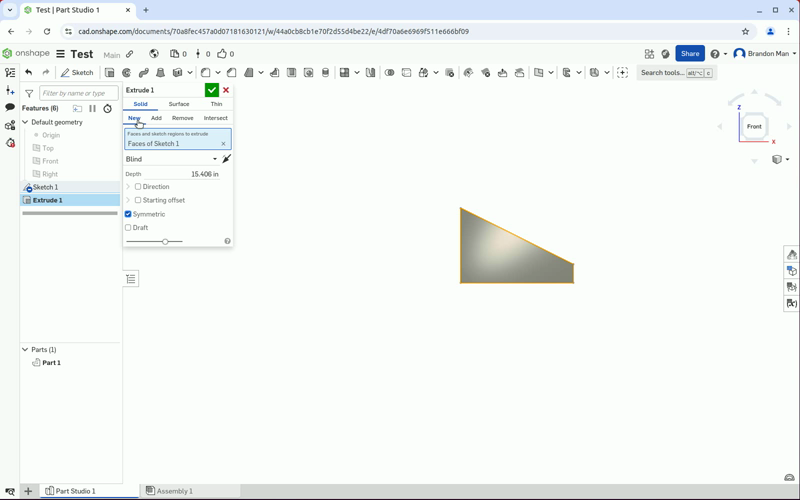
key(enter)
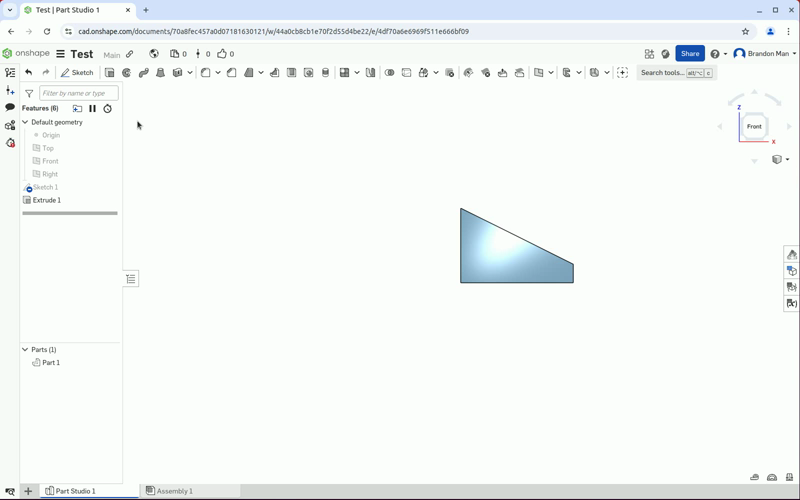
key(shift+h)
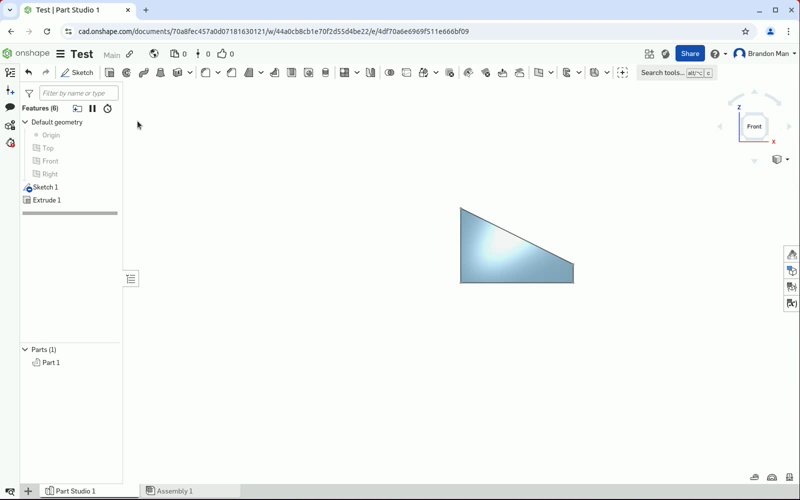
key(shift+h)
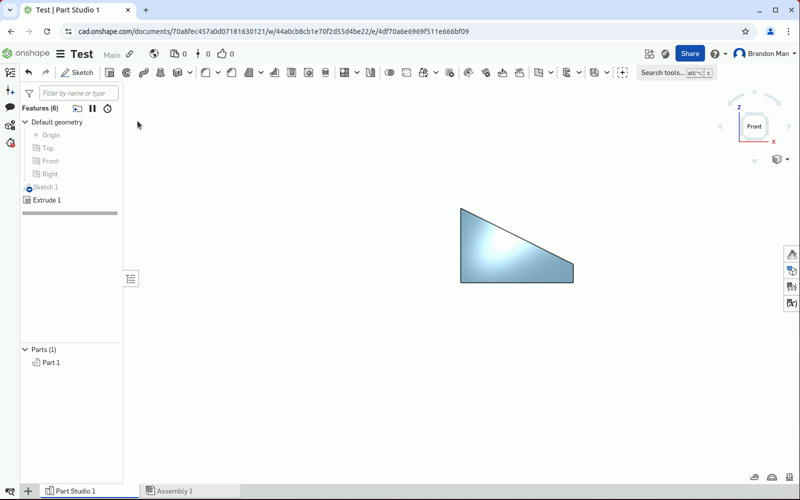
mouse_move(73, 189)
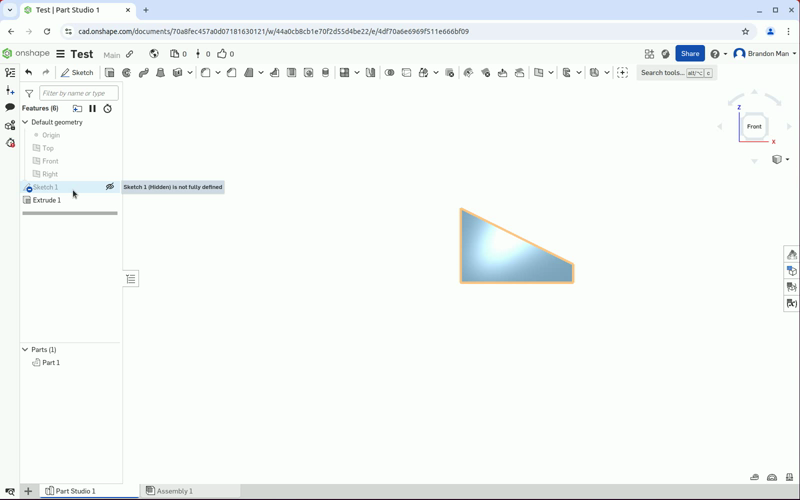
click(73, 189)
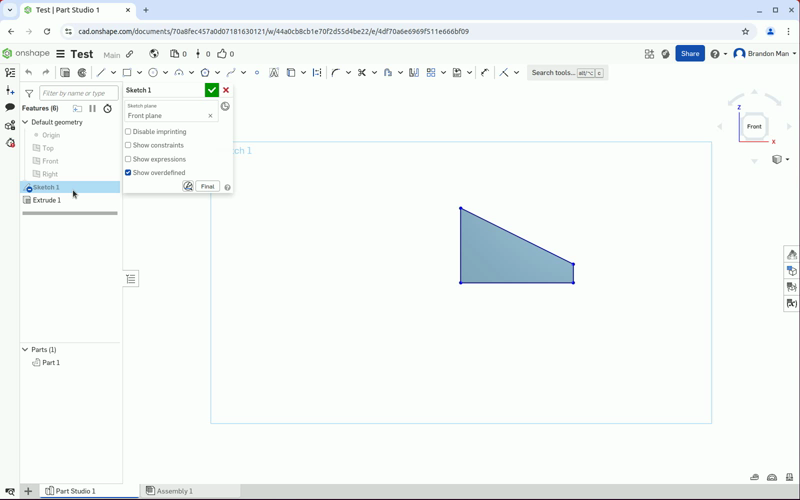
mouse_move(229, 92)
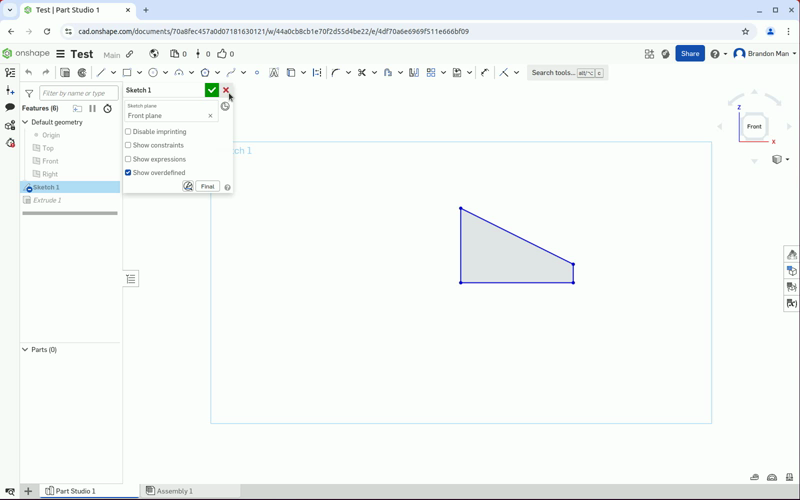
click(229, 92)
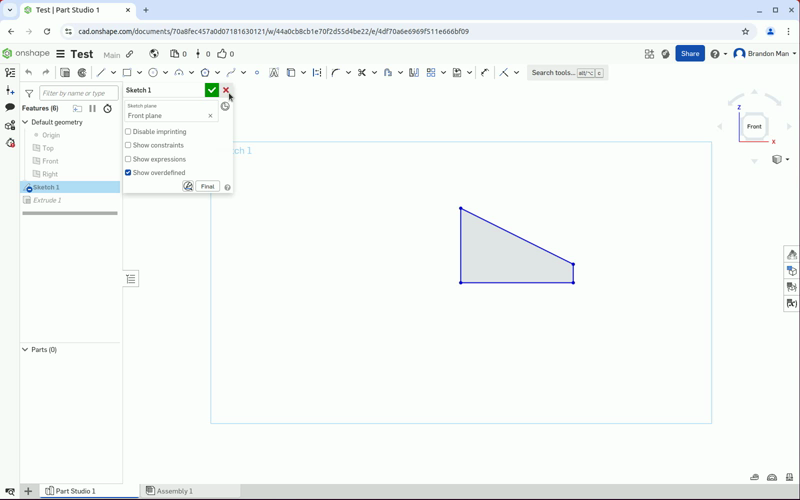
key(shift+s)
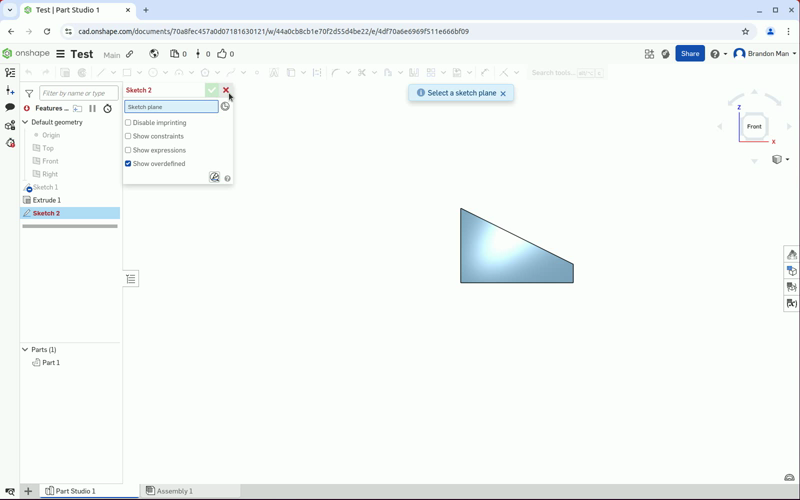
mouse_move(73, 163)
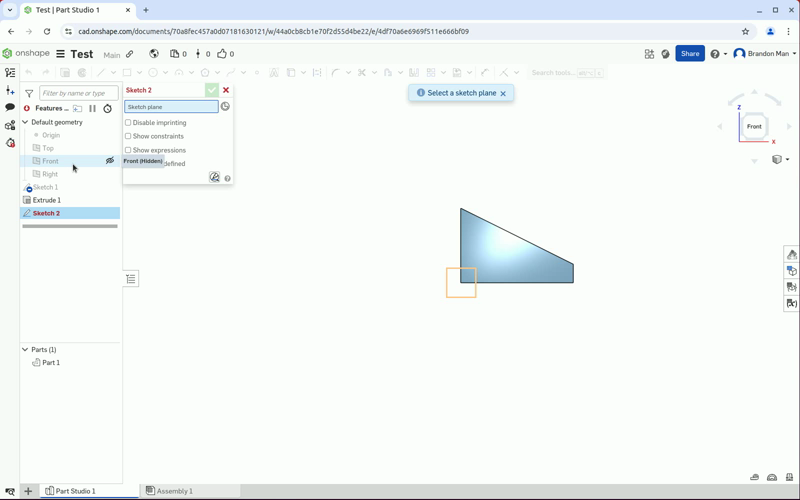
click(73, 163)
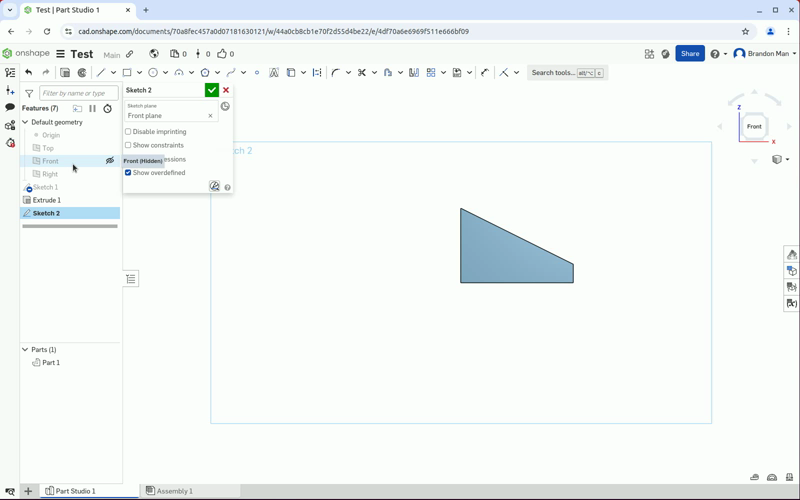
mouse_move(73, 352)
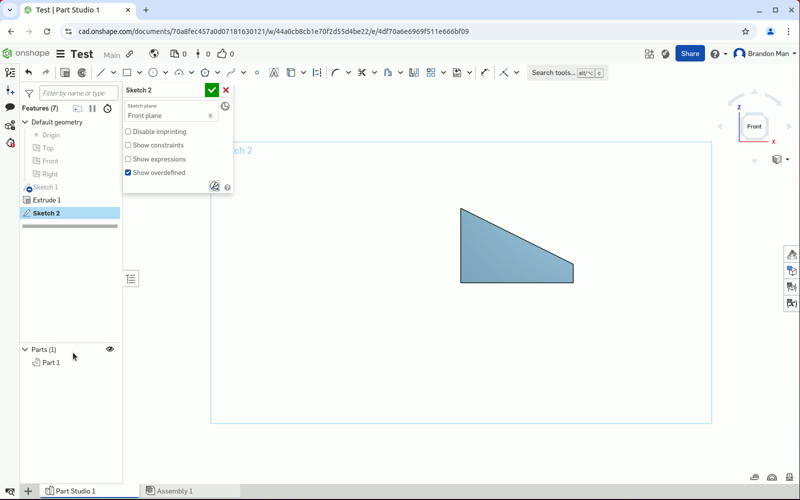
key(y)
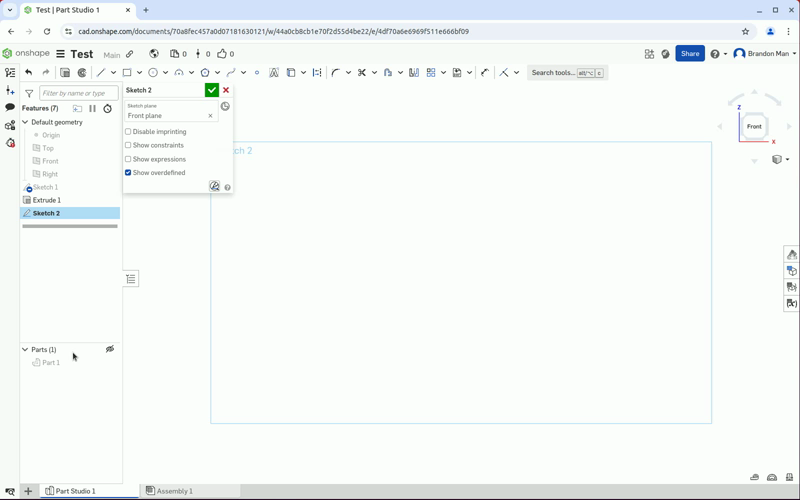
key(l)
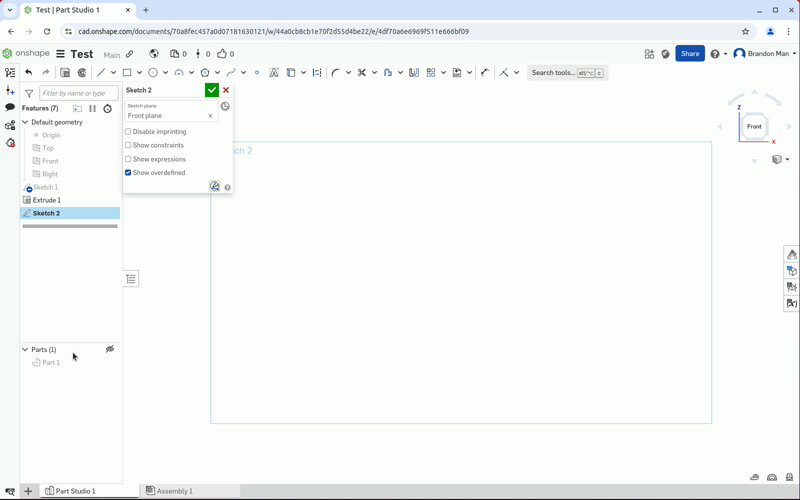
key_down(shift)
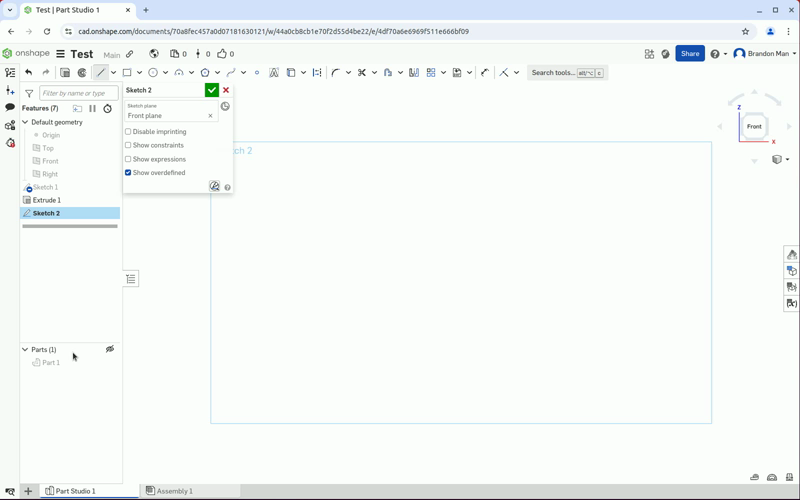
mouse_move(460, 245)
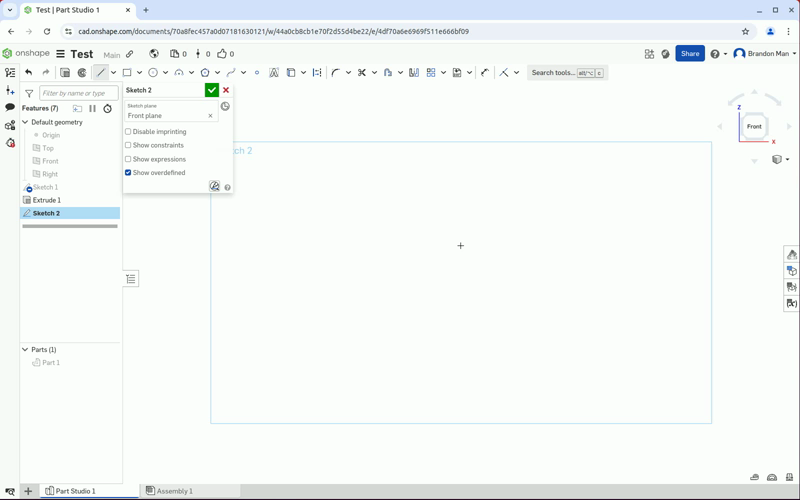
click(460, 245)
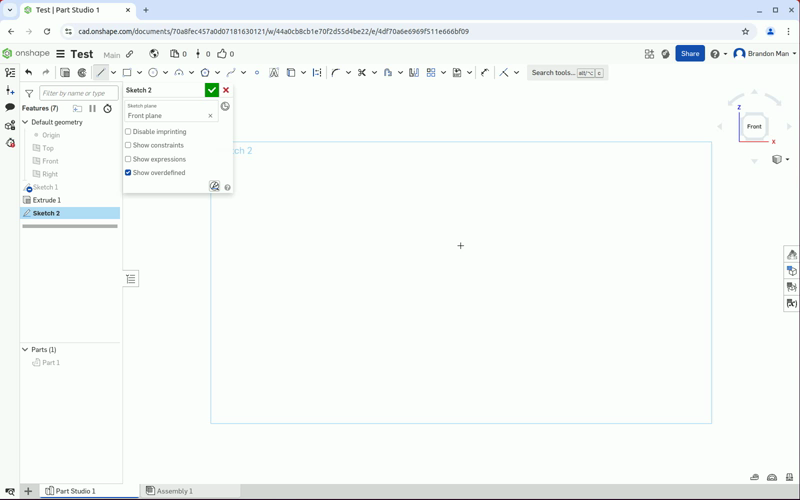
key_up(shift)
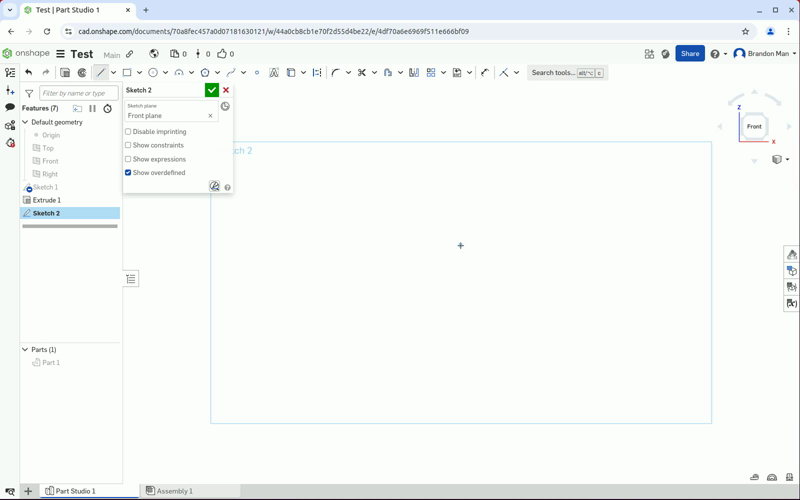
key_down(shift)
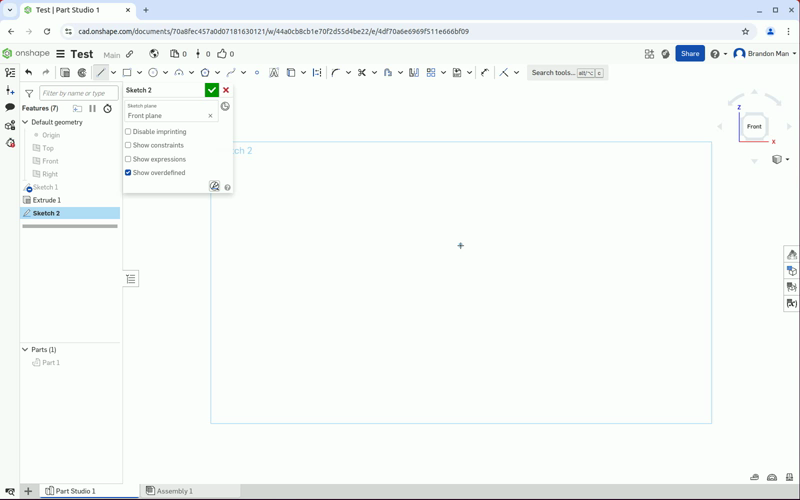
mouse_move(536, 245)
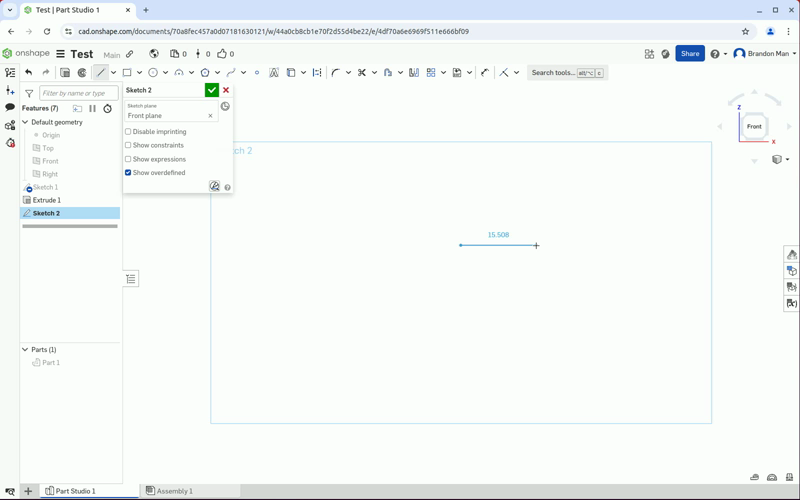
click(536, 245)
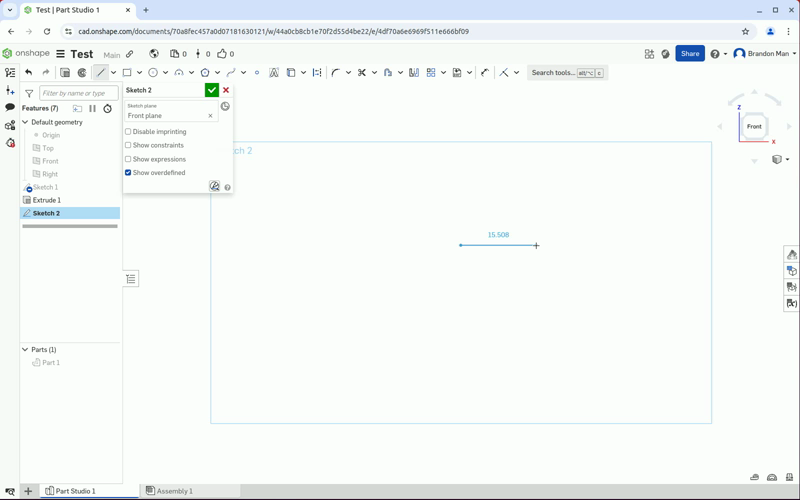
key_up(shift)
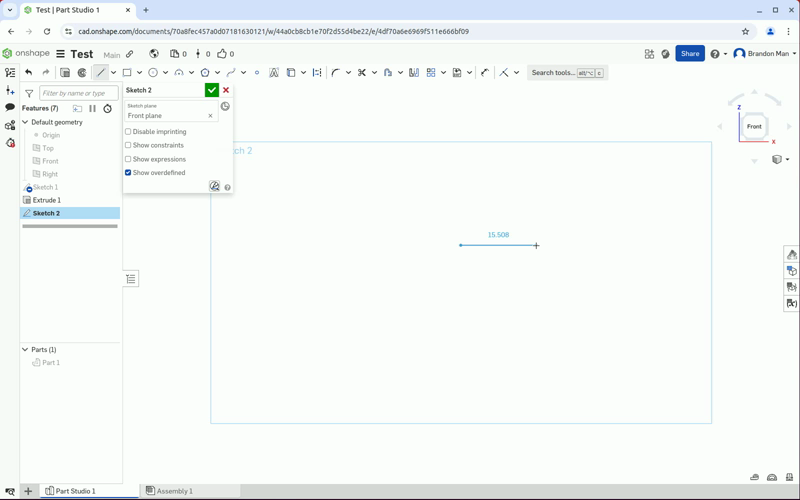
key_down(shift)
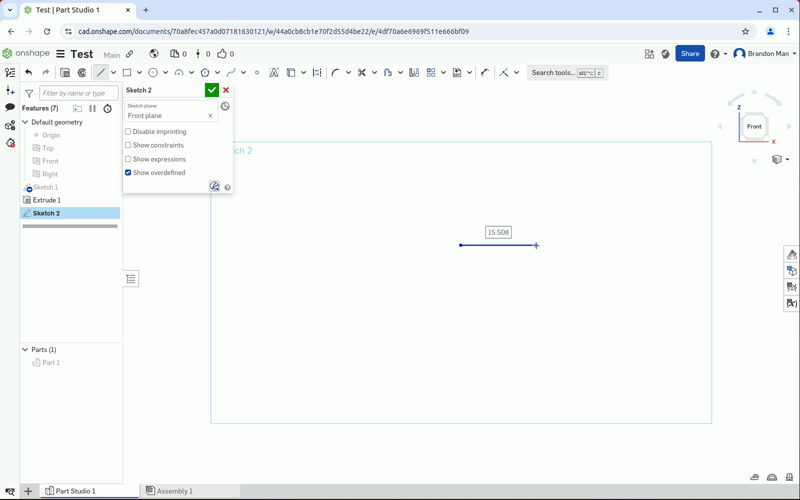
mouse_move(460, 207)
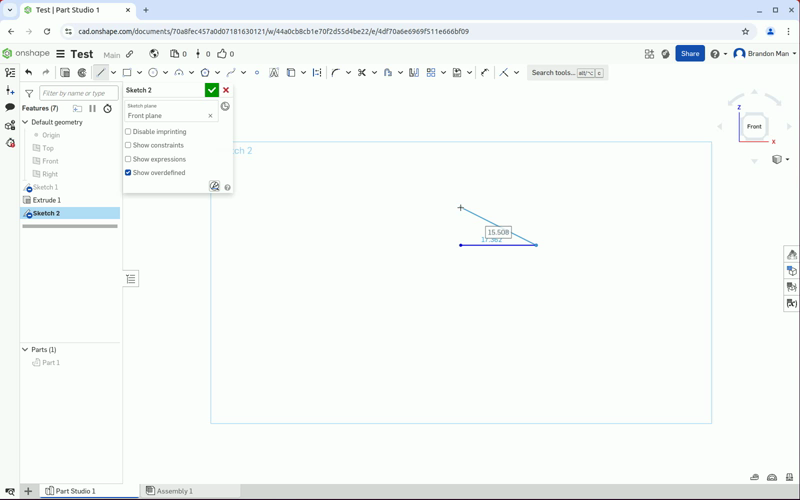
click(460, 207)
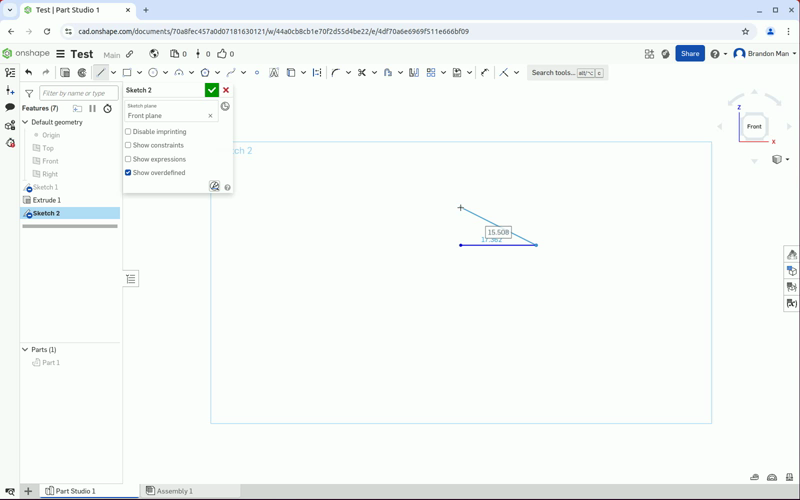
key_up(shift)
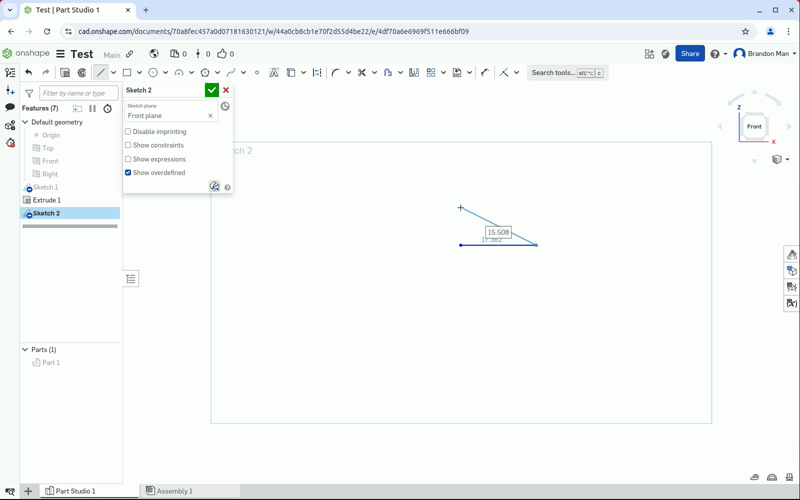
mouse_move(490, 207)
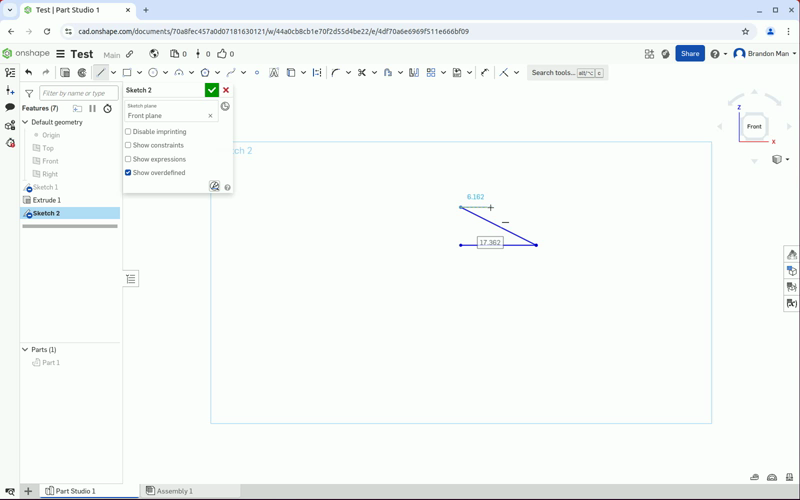
key_down(shift)
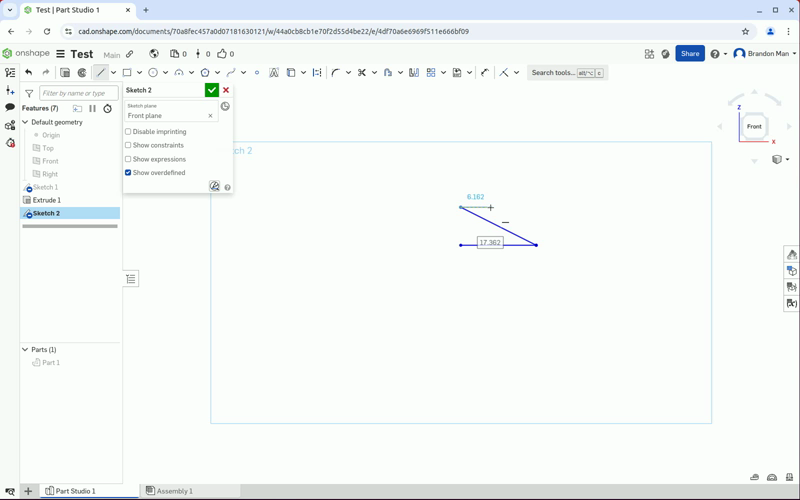
mouse_move(460, 245)
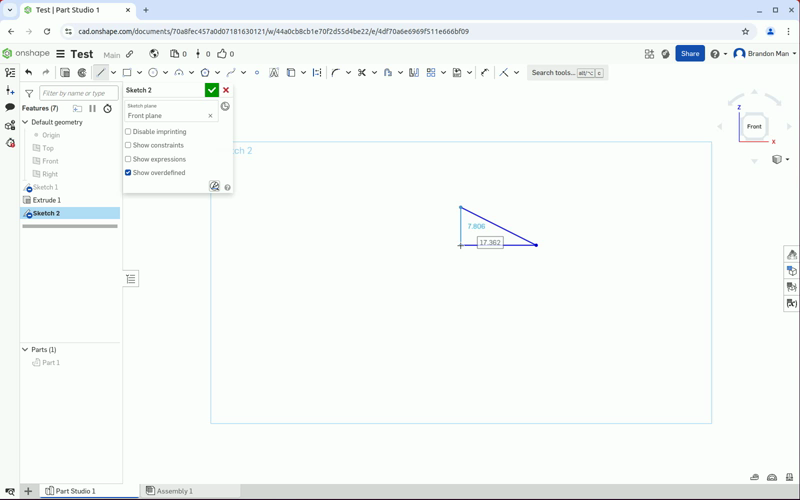
key_up(shift)
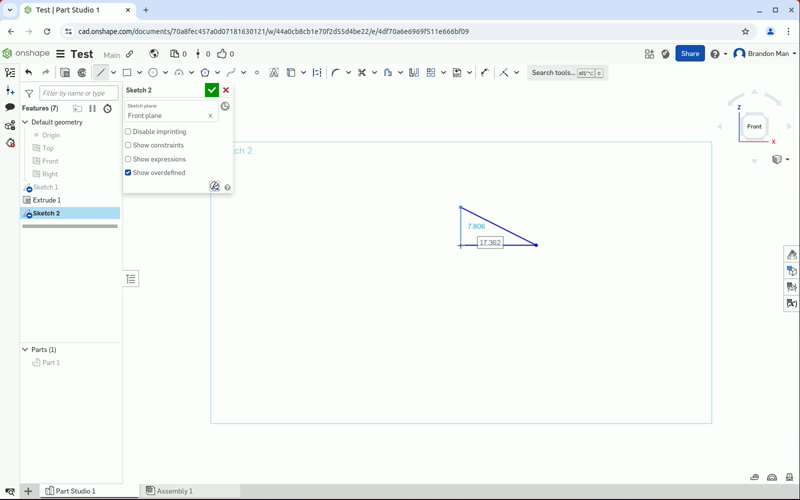
click(460, 245)
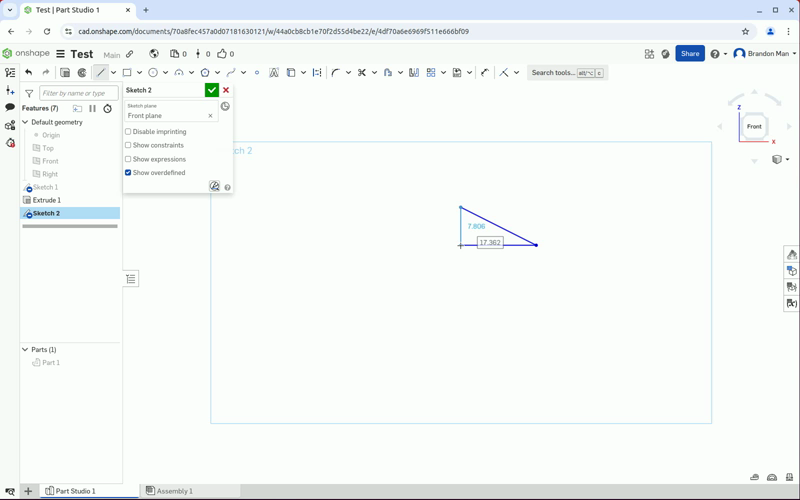
key(esc)
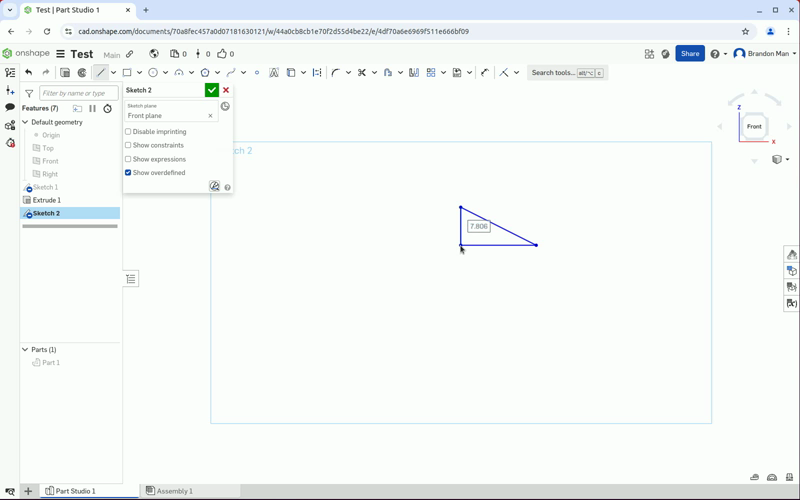
mouse_move(512, 235)
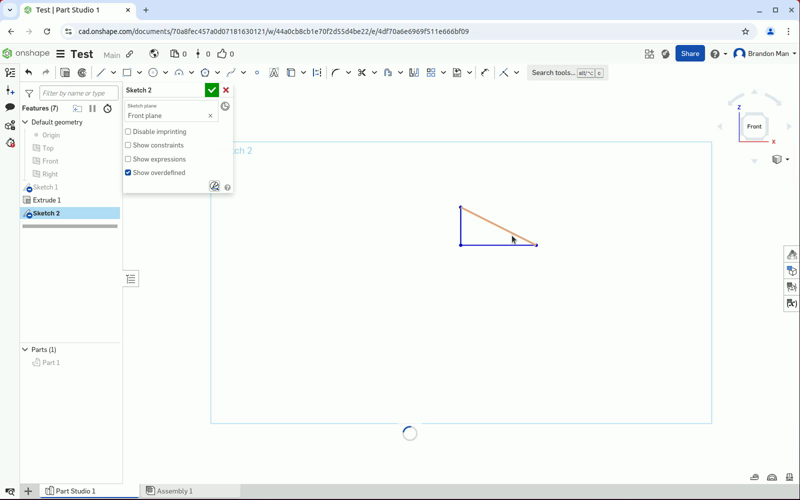
scroll(6)
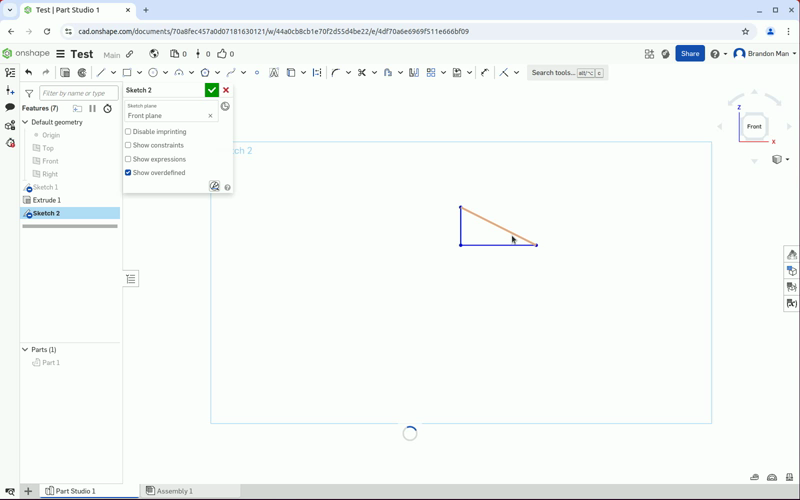
scroll(6)
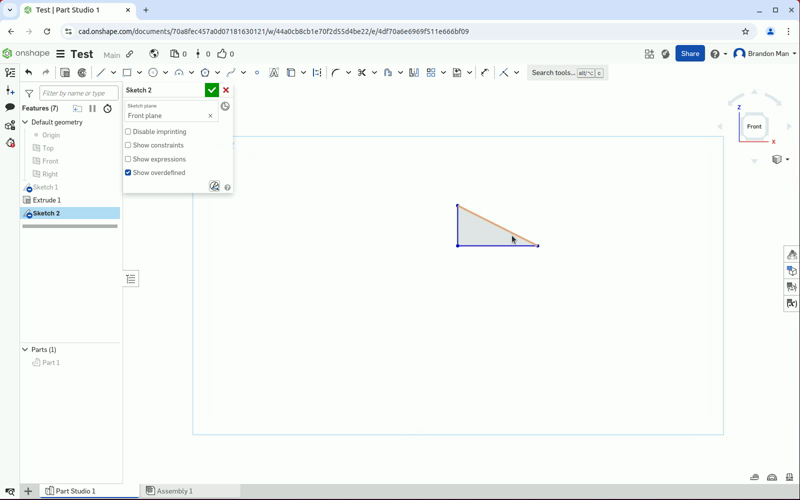
scroll(6)
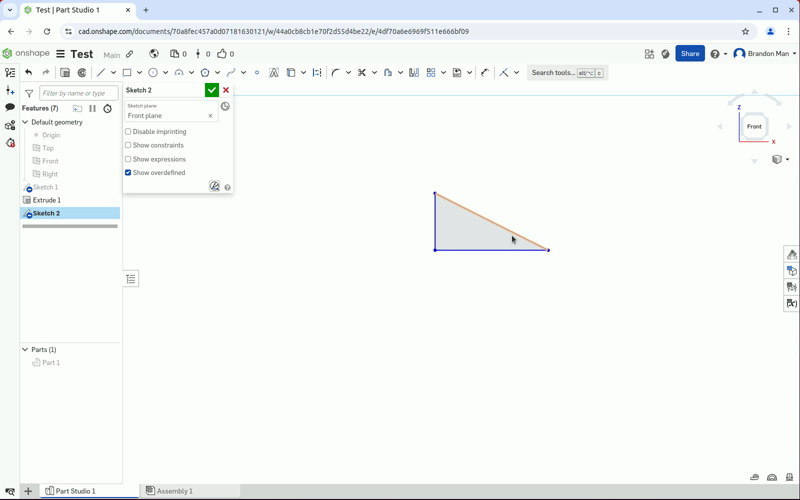
scroll(6)
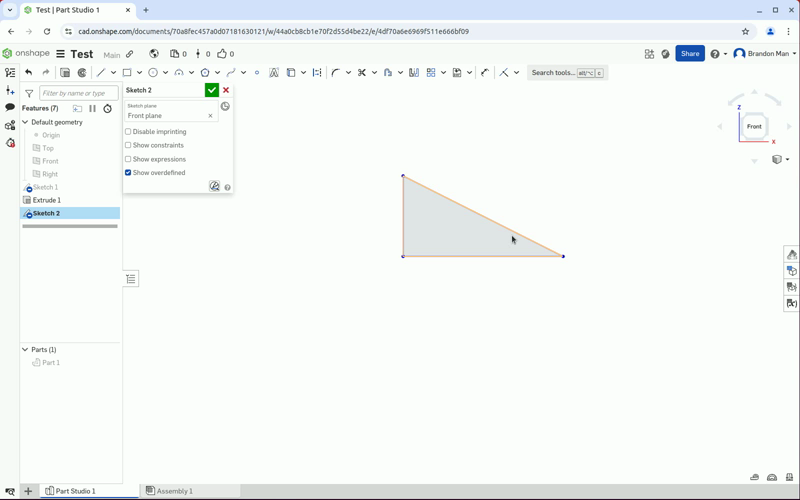
scroll(6)
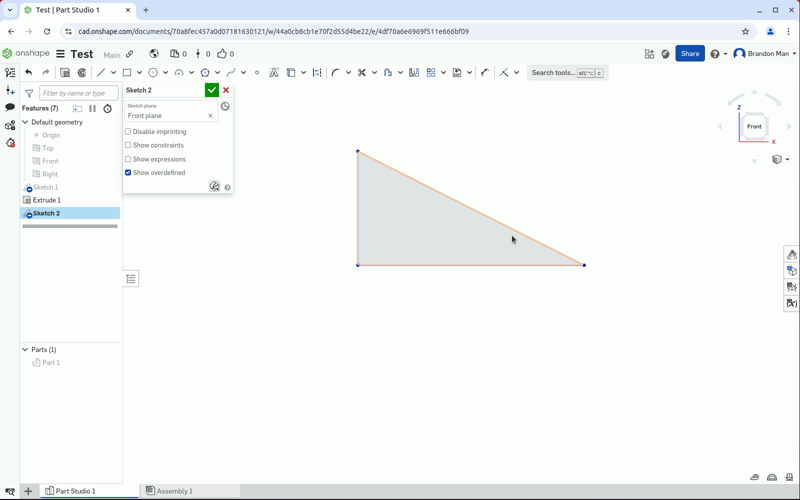
scroll(6)
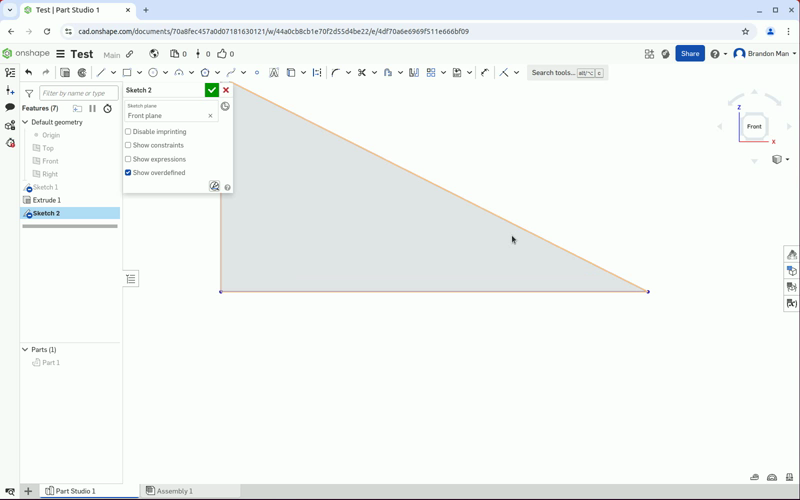
scroll(6)
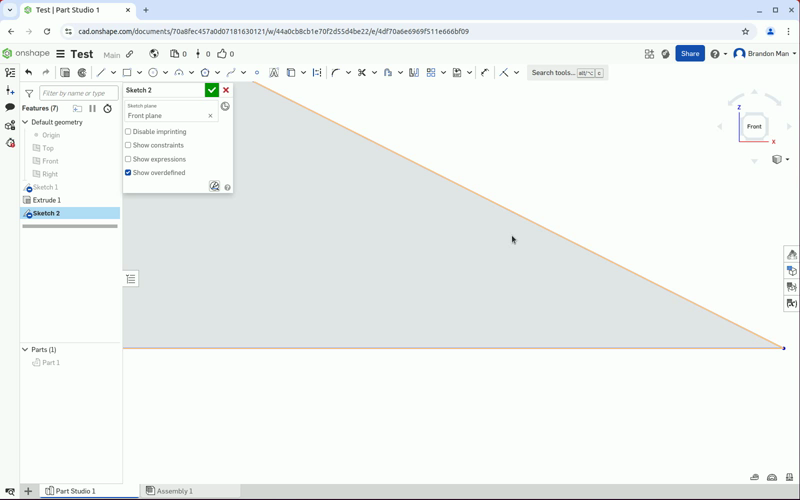
click(512, 235)
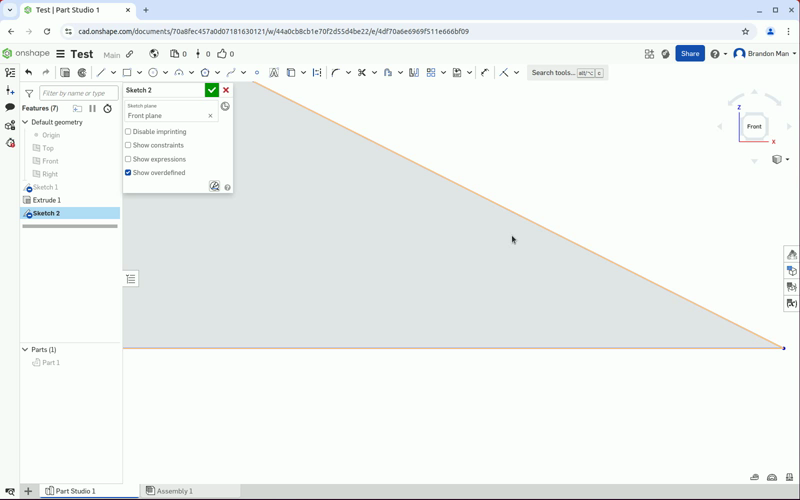
scroll(-6)
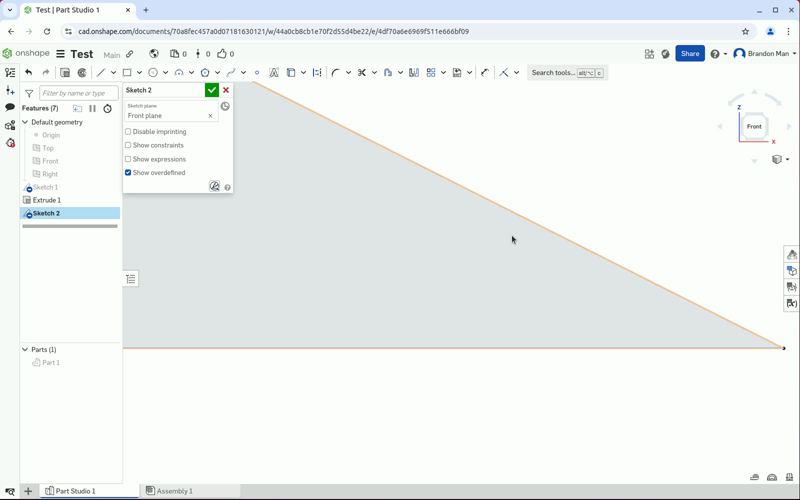
scroll(-6)
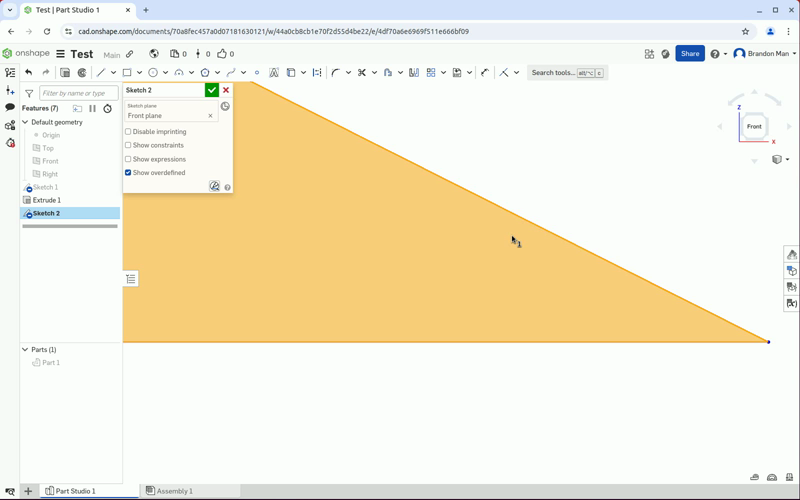
scroll(-6)
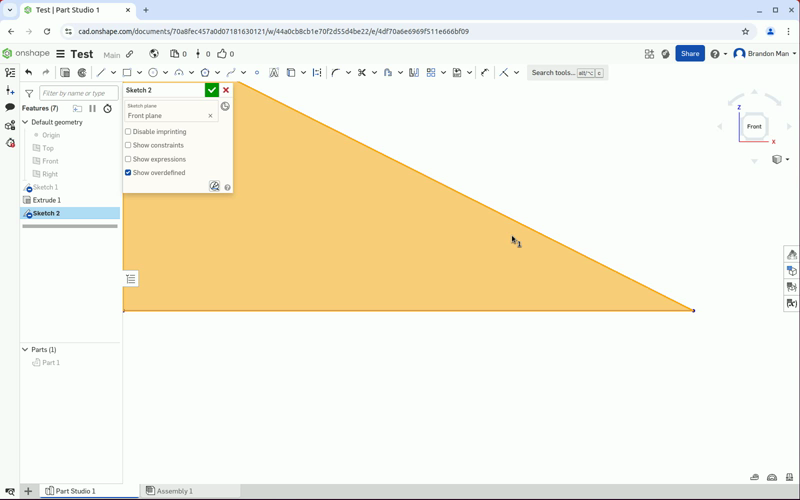
scroll(-6)
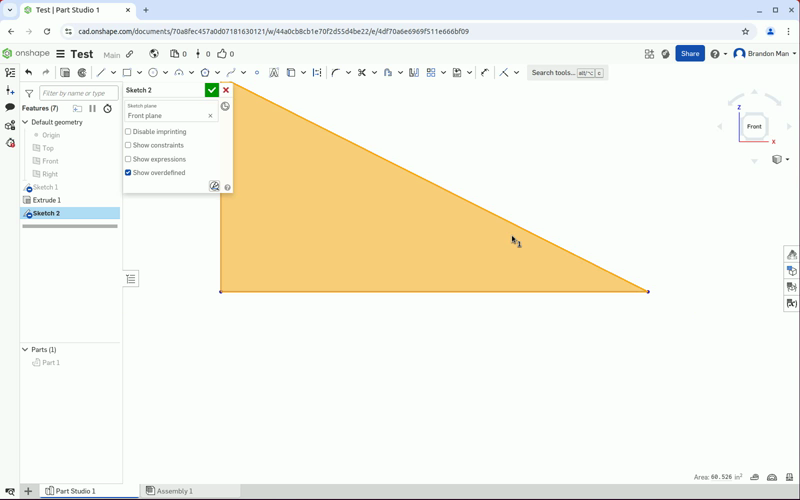
scroll(-6)
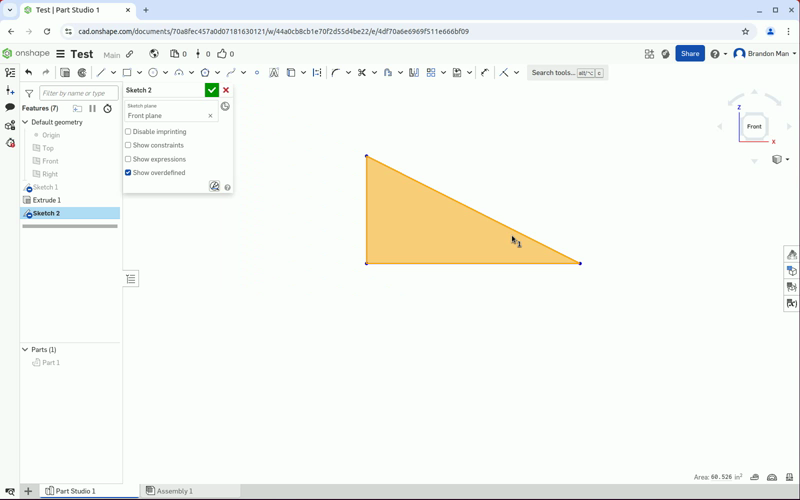
scroll(-6)
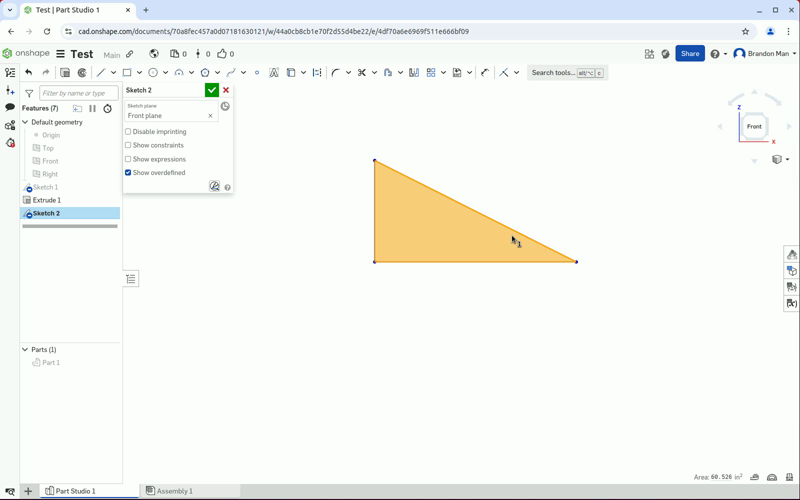
scroll(-6)
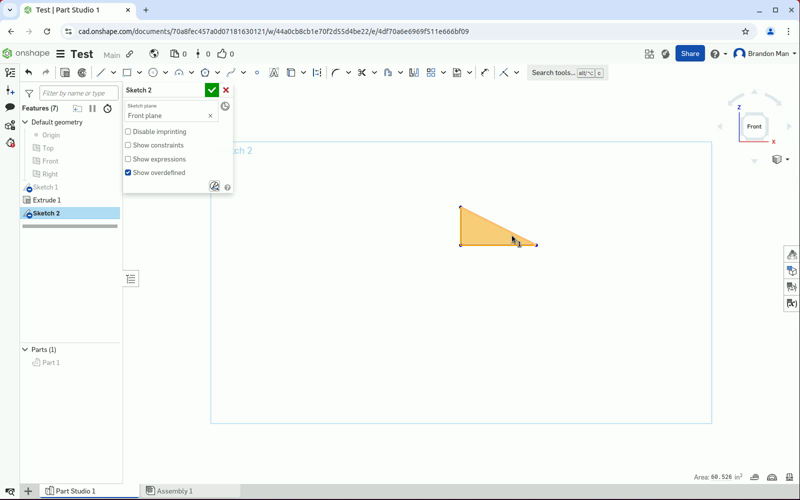
mouse_move(73, 352)
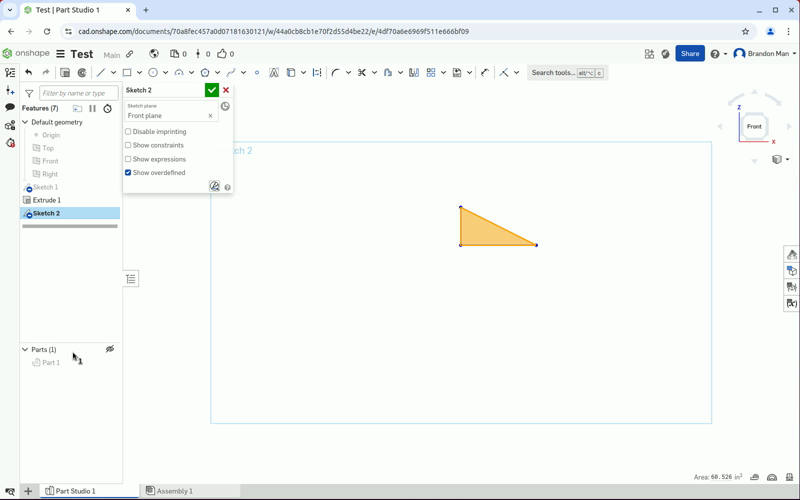
key(shift+y)
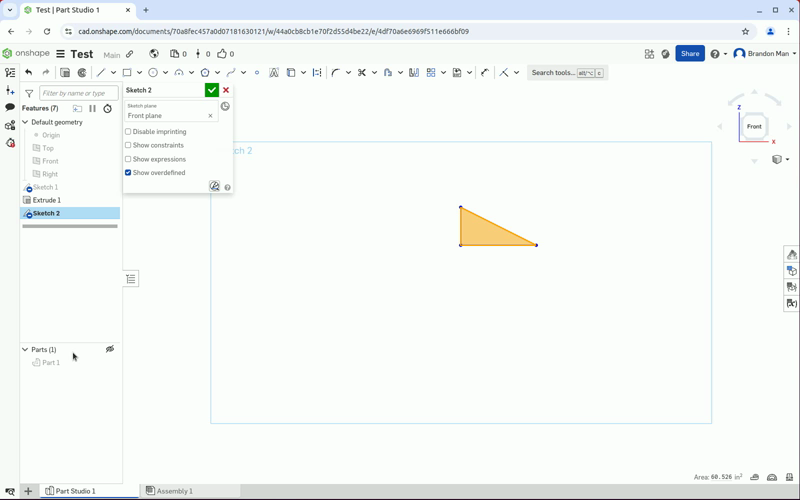
key(shift+e)
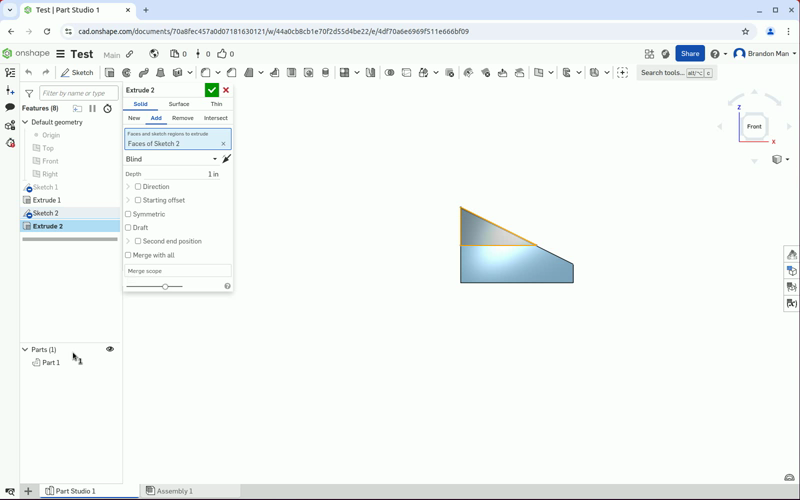
mouse_move(143, 106)
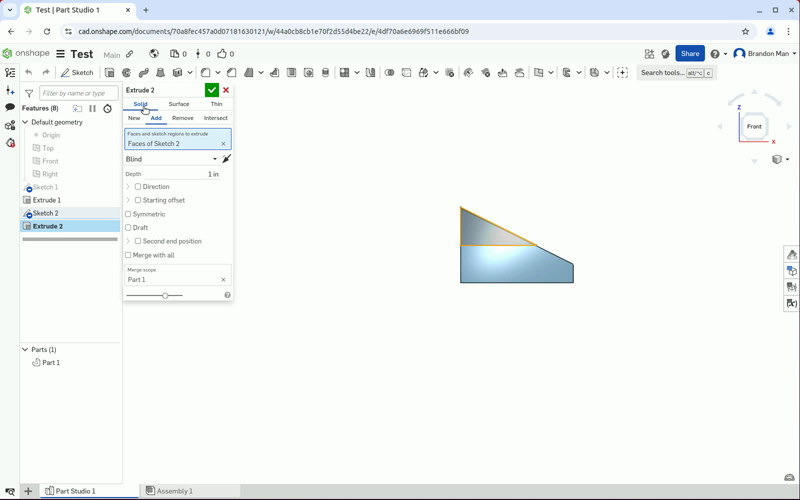
click(143, 106)
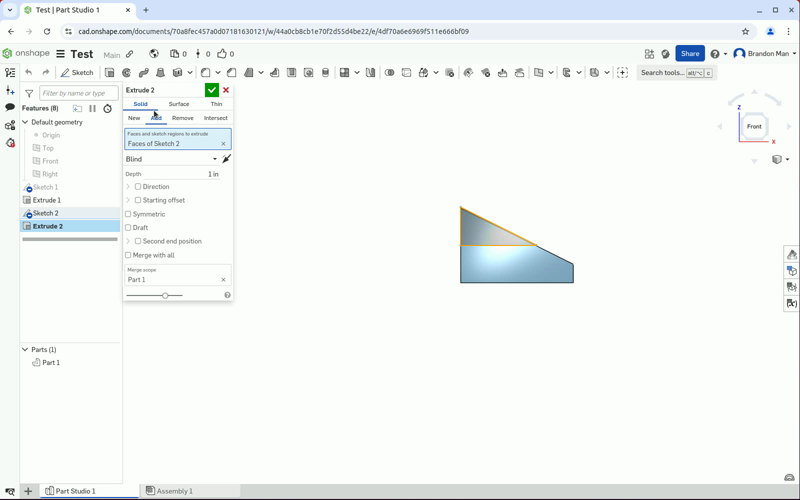
mouse_move(186, 120)
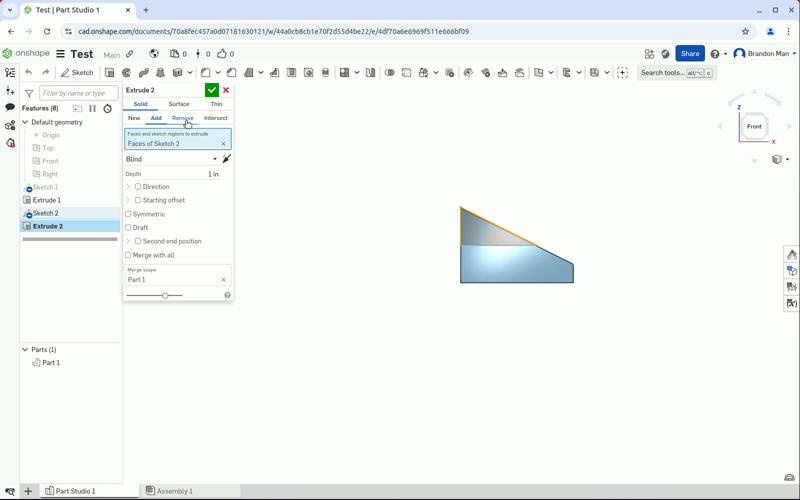
click(186, 120)
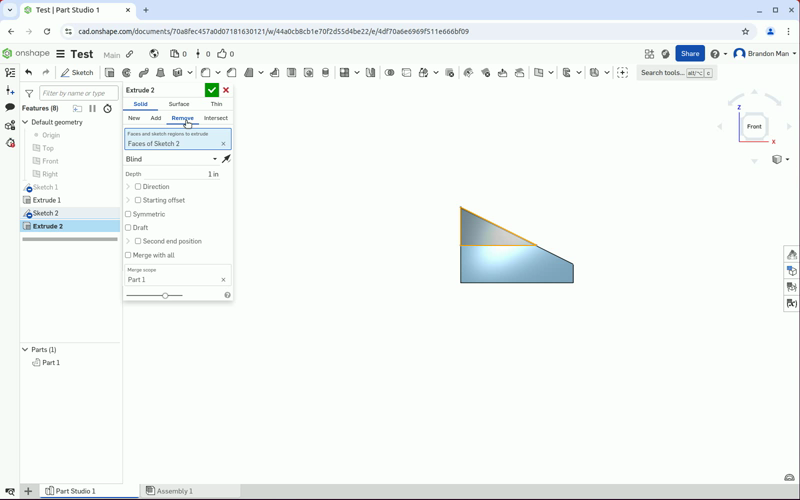
key(tab, 4)
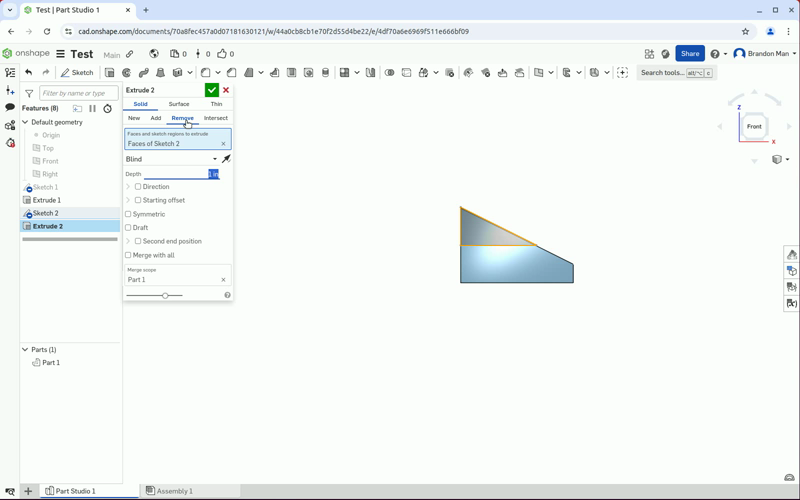
text(3.851)
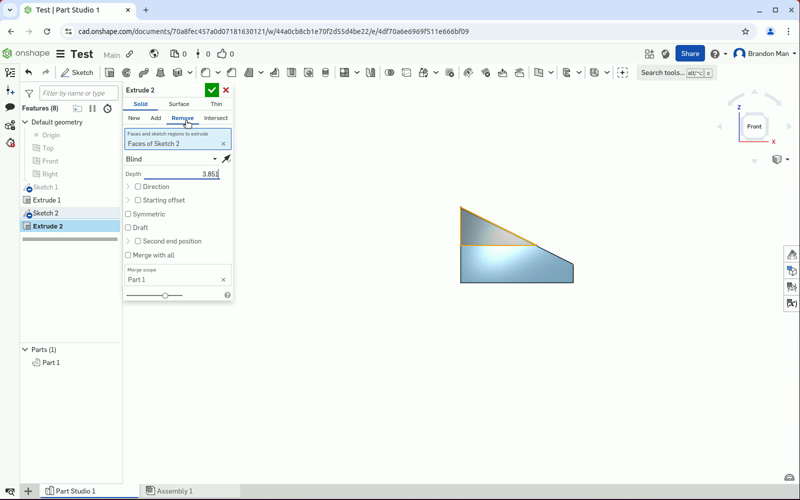
key(tab, 3)
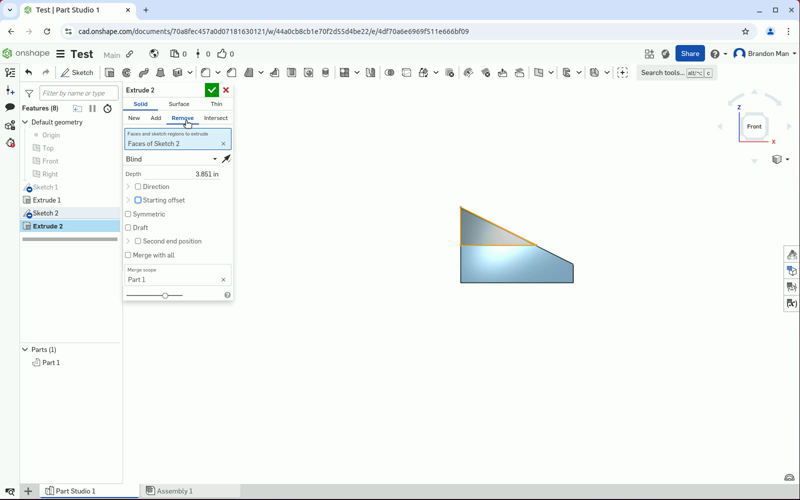
key(tab, 2)
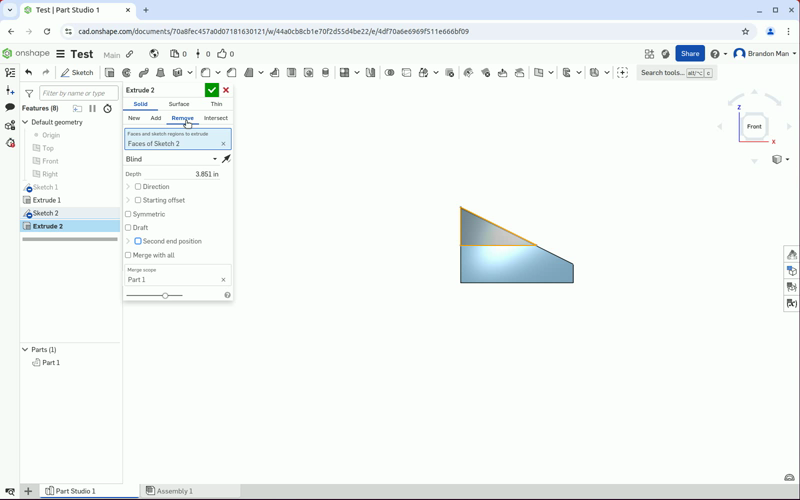
key(space)
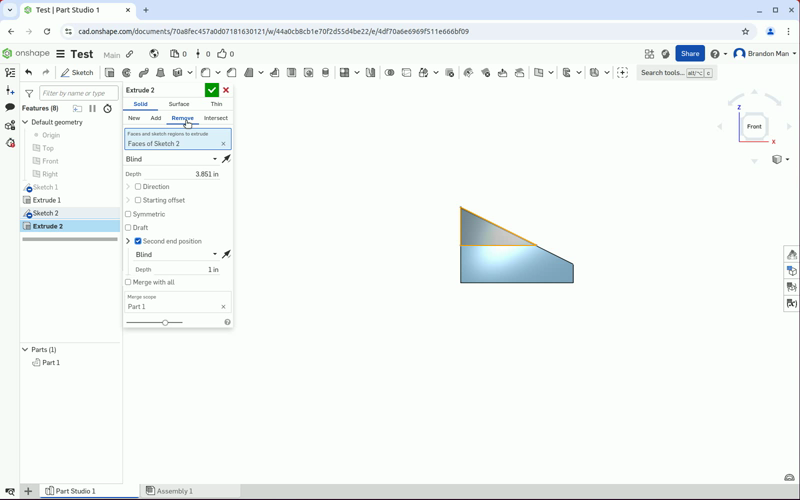
key(tab, 3)
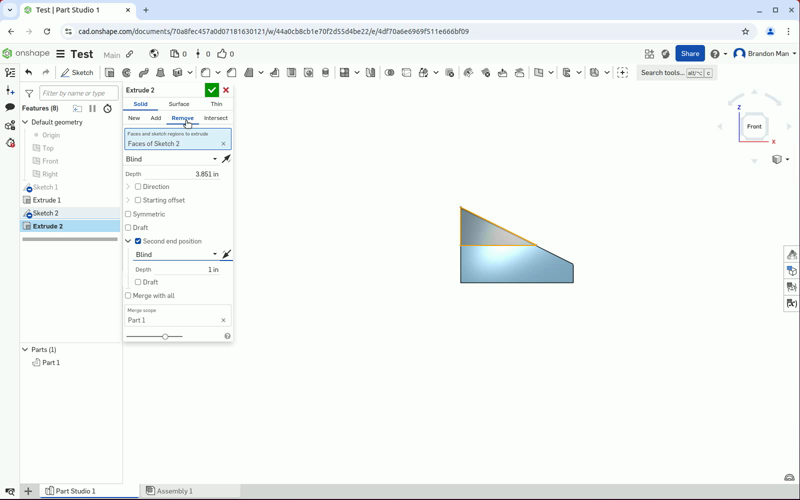
text(3.851)
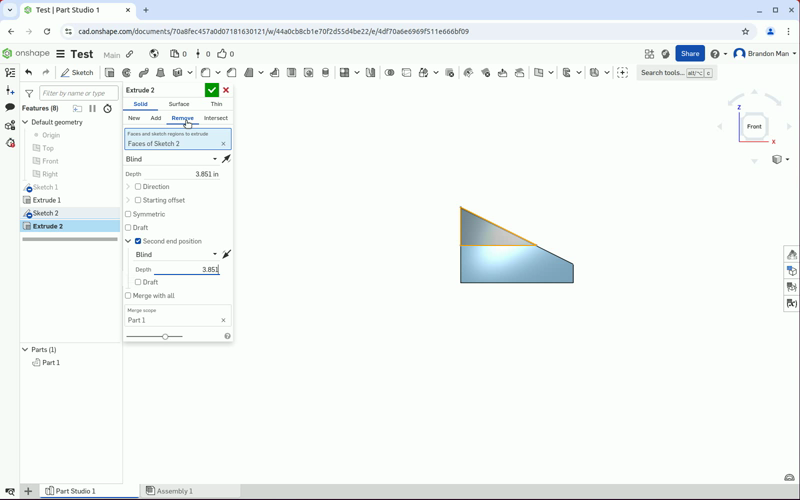
key(tab, 2)
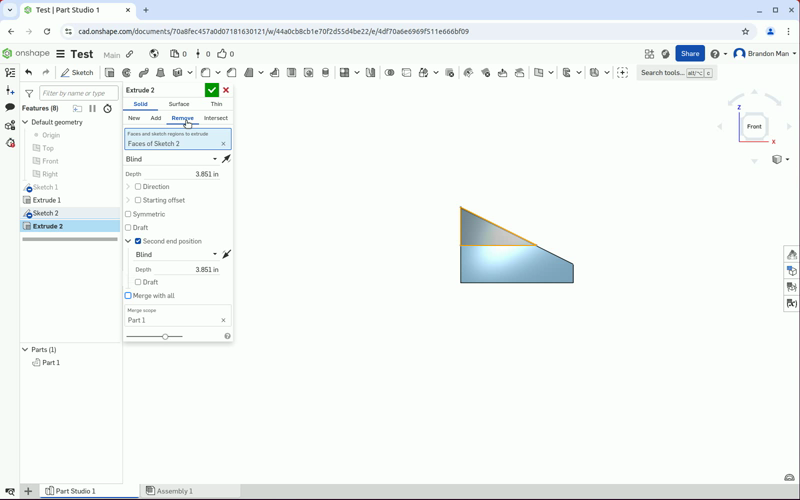
key(space)
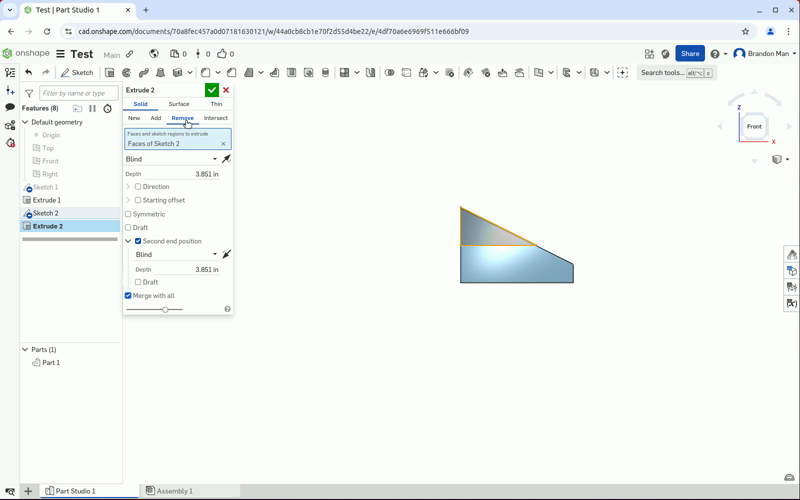
key(enter)
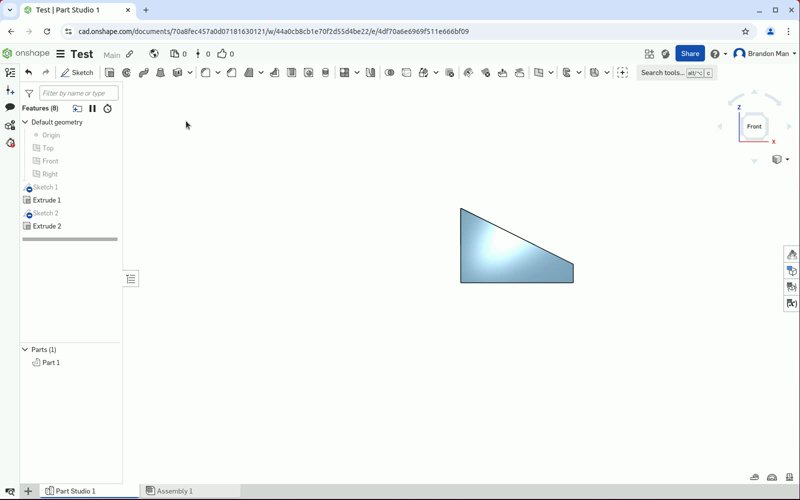
key(shift+h)
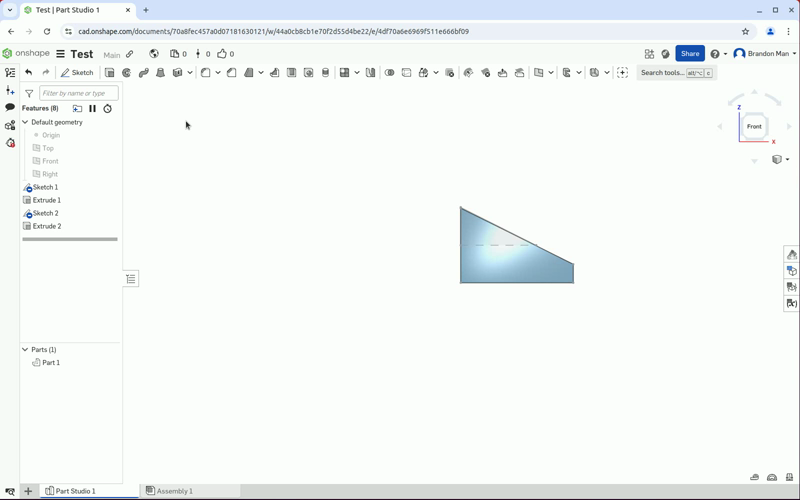
key(shift+h)
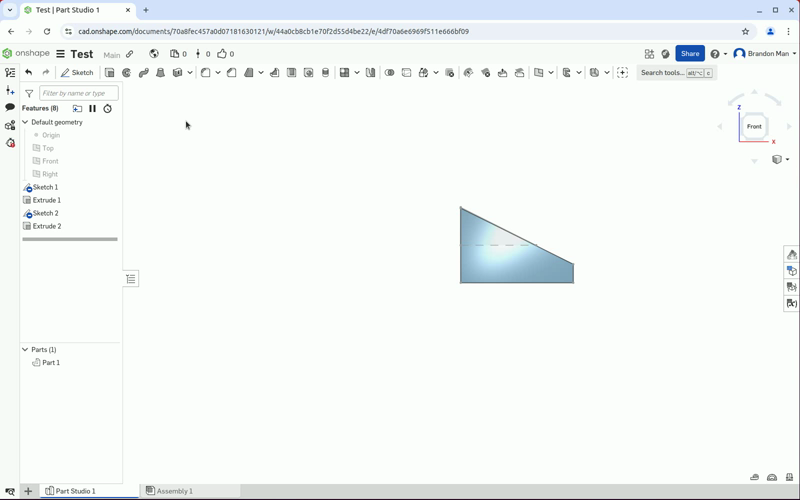
key(shift+7)
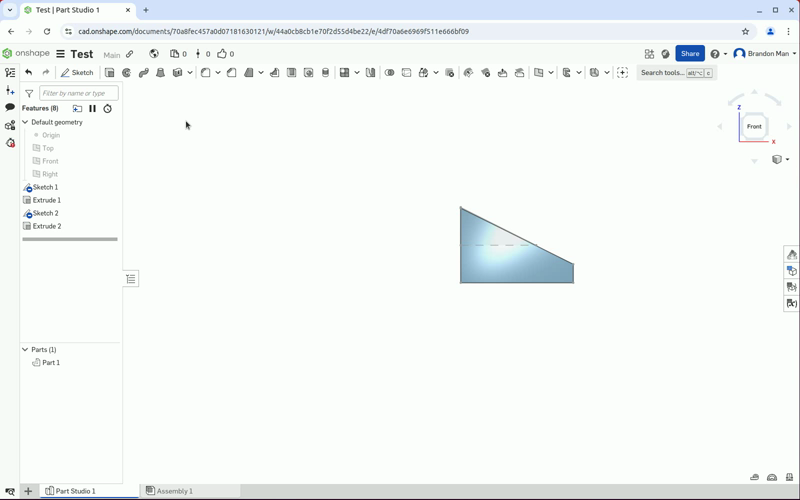
key(left, 2)
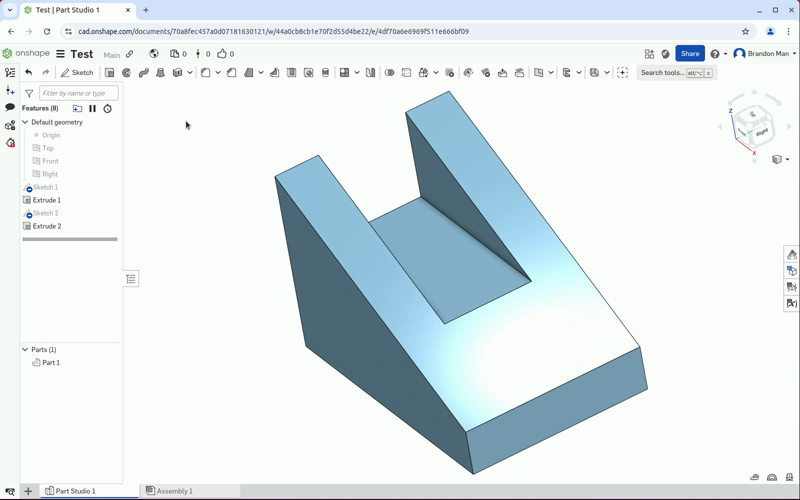
key(down, 2)
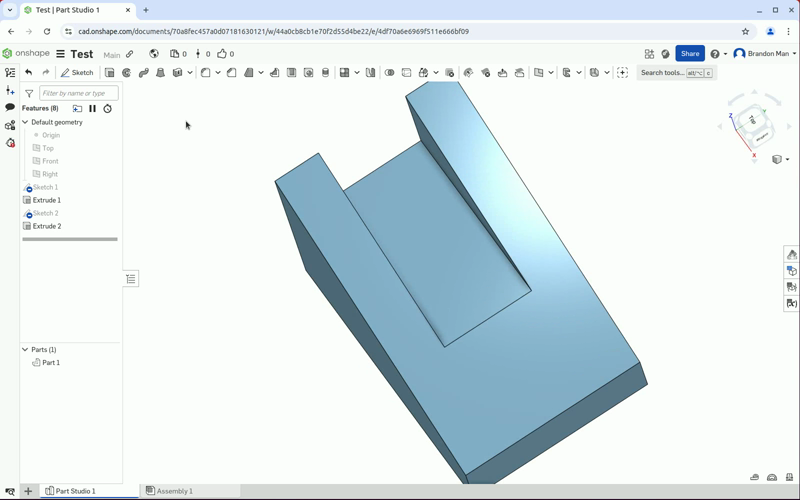
key(up, 2)
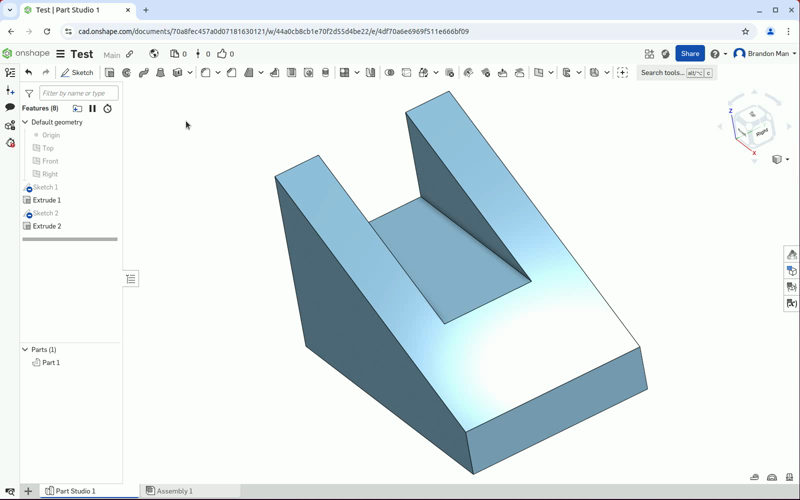
key(right, 2)
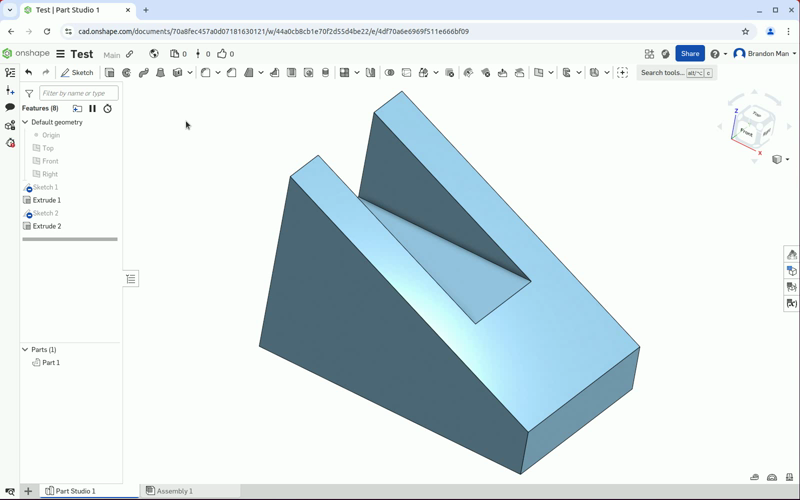
mouse_move(73, 189)
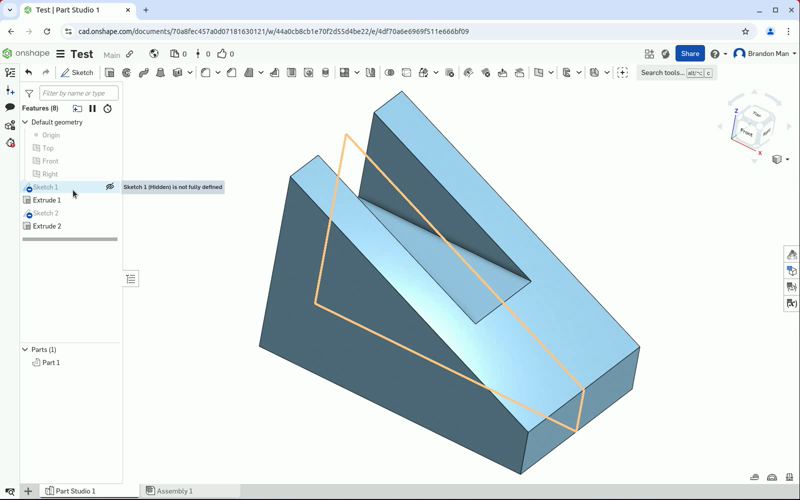
click(73, 189)